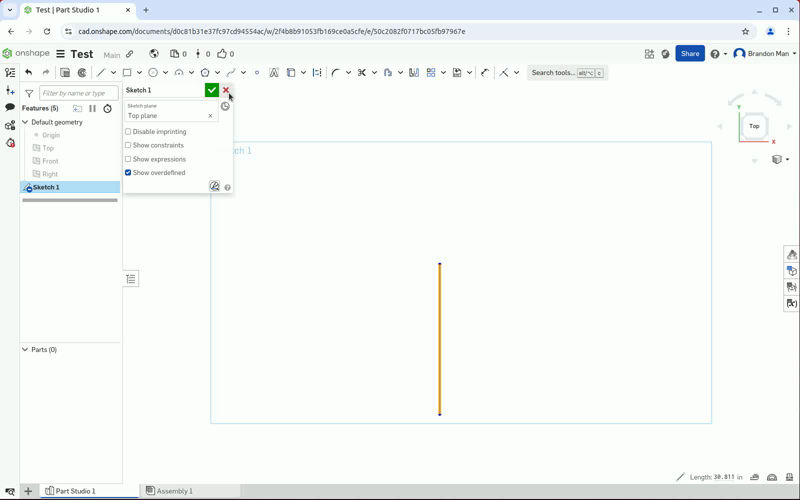
key(shift+h)
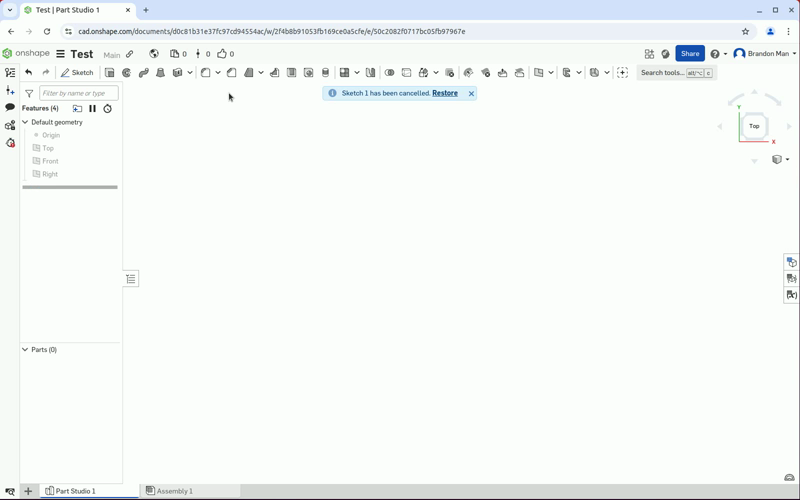
mouse_move(73, 352)
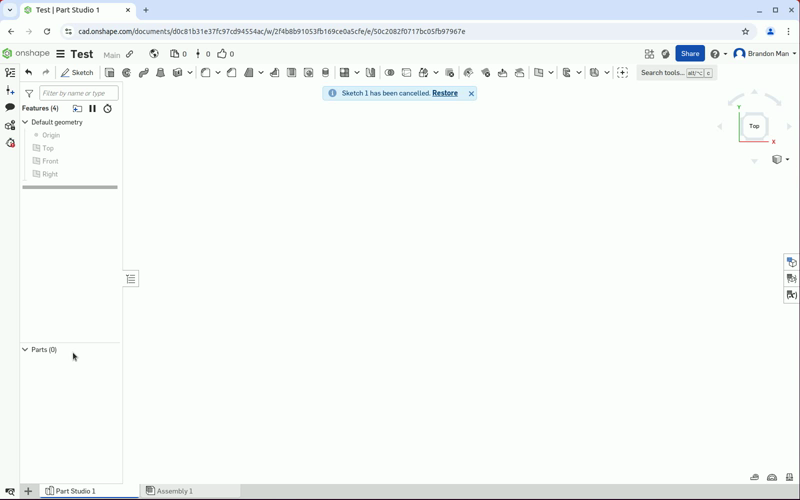
key(y)
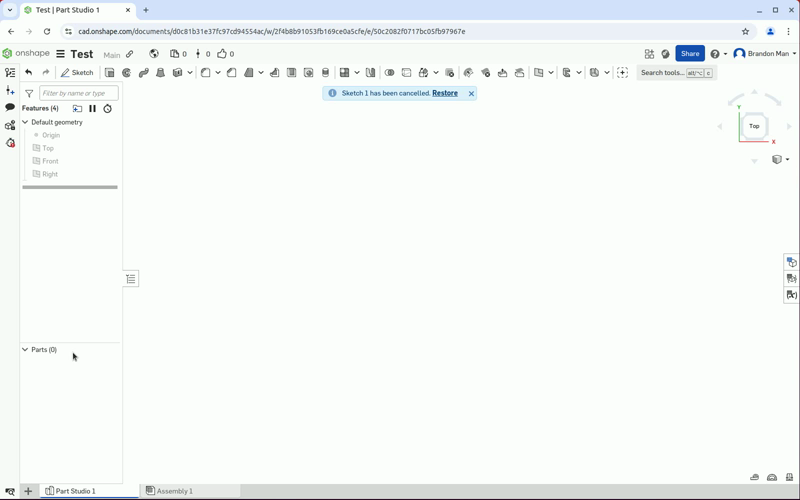
key(shift+p)
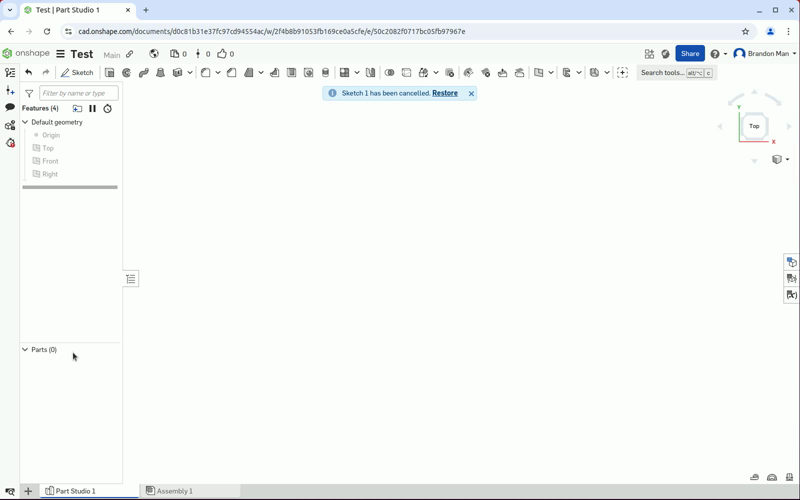
key(space)
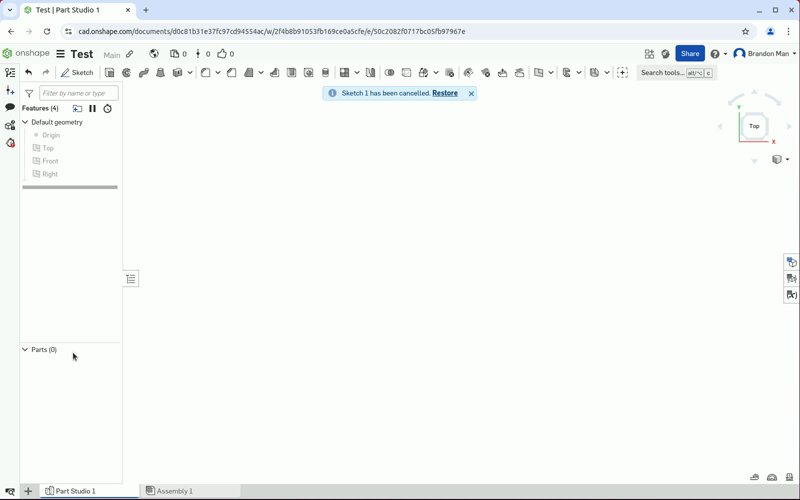
key_down(shift)
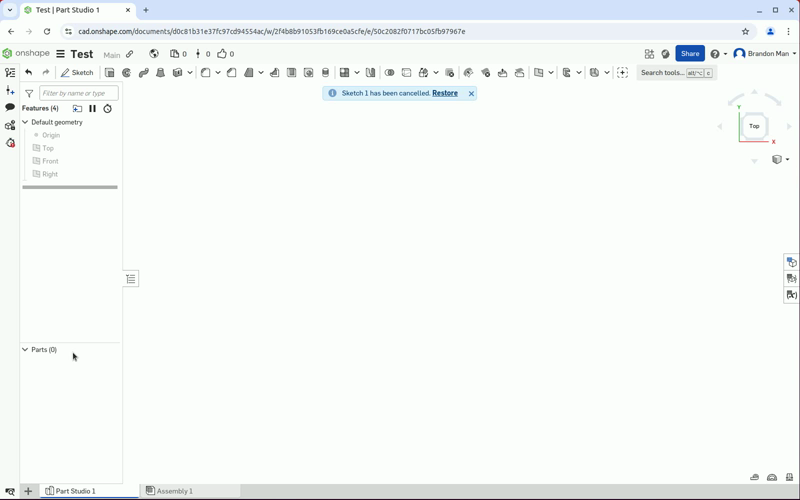
key(up)
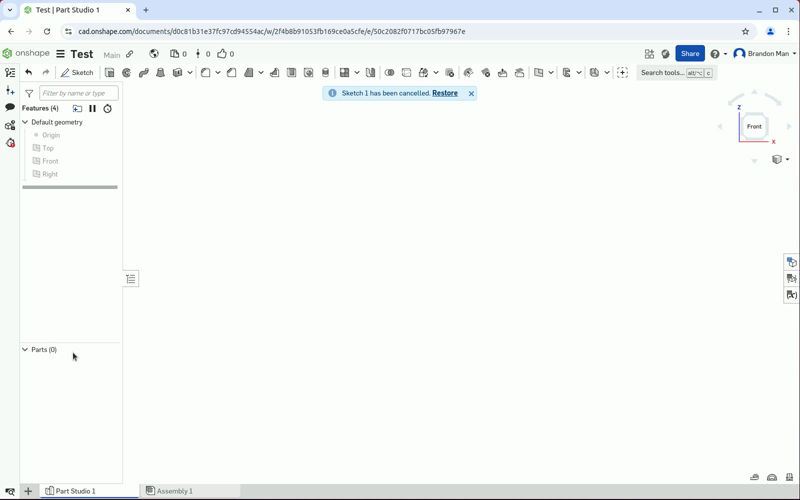
key_up(shift)
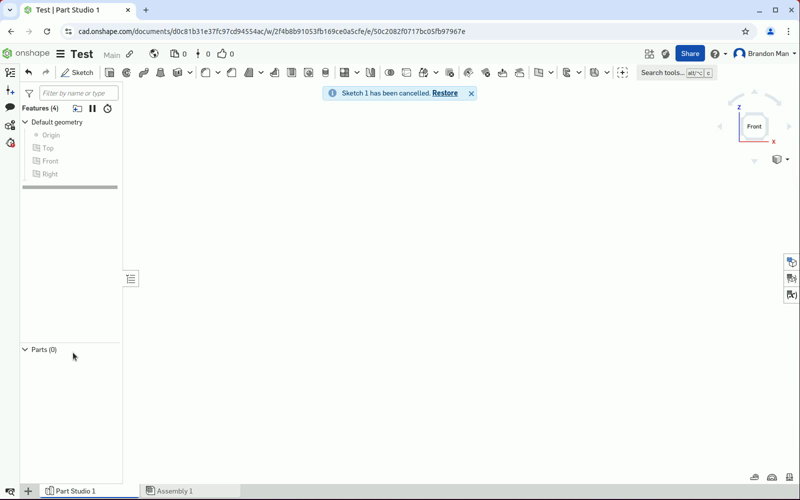
mouse_move(73, 352)
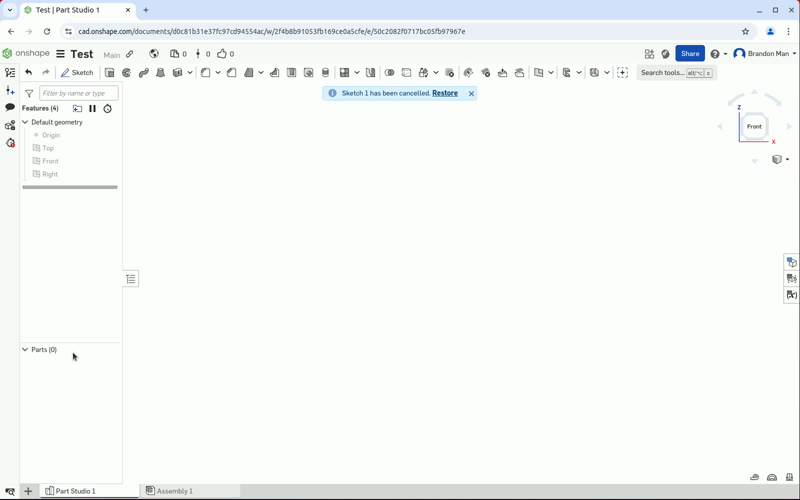
key(shift+y)
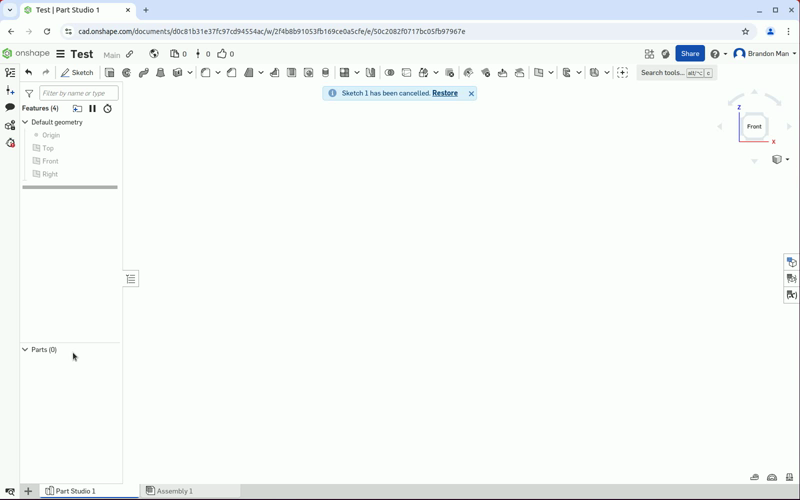
key(shift+s)
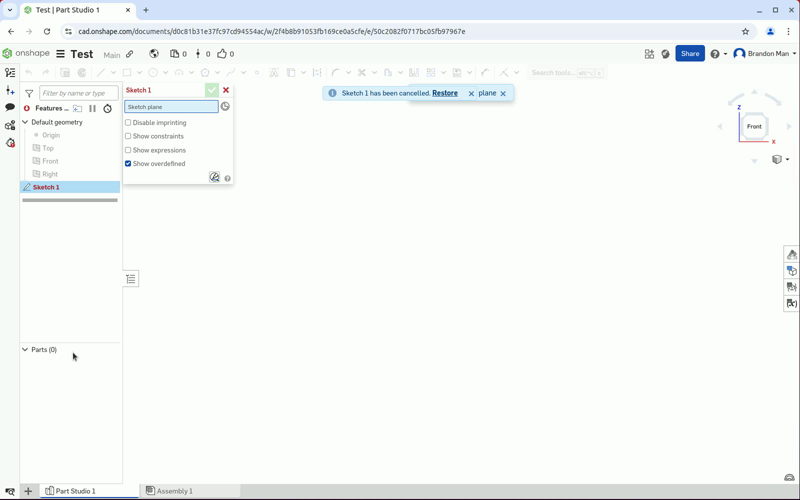
mouse_move(73, 163)
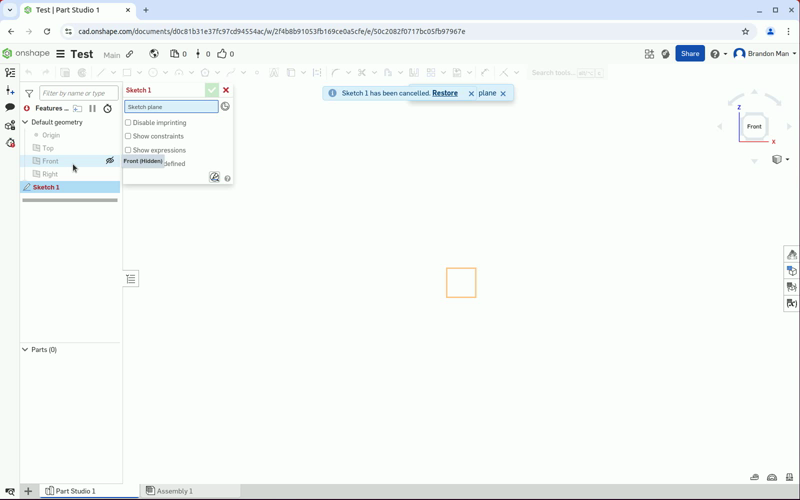
click(73, 163)
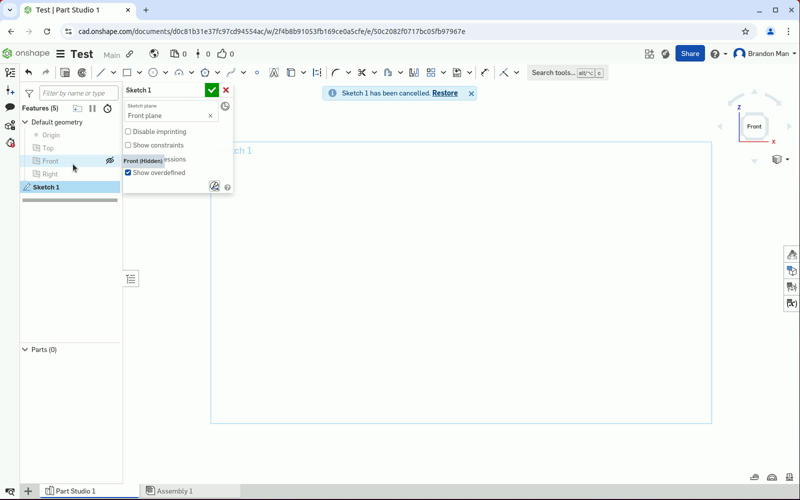
mouse_move(73, 352)
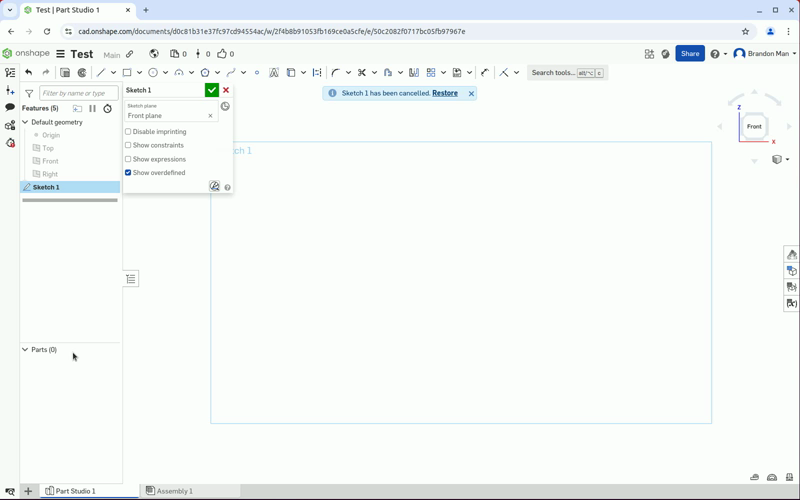
key(y)
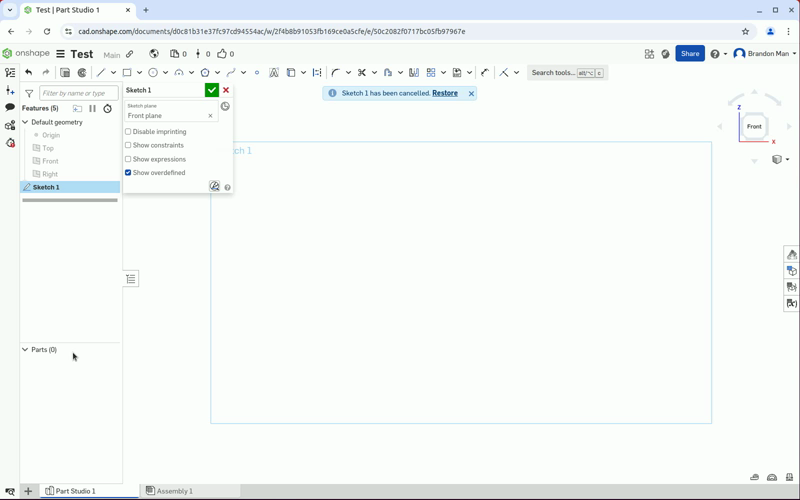
key(l)
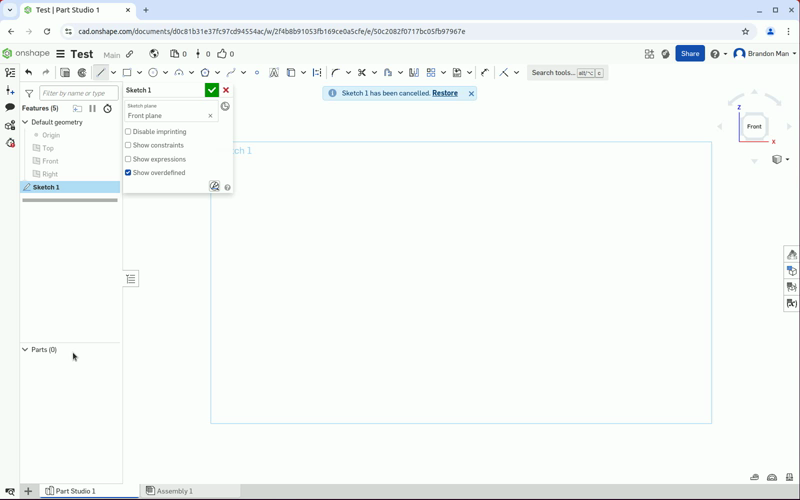
key_down(shift)
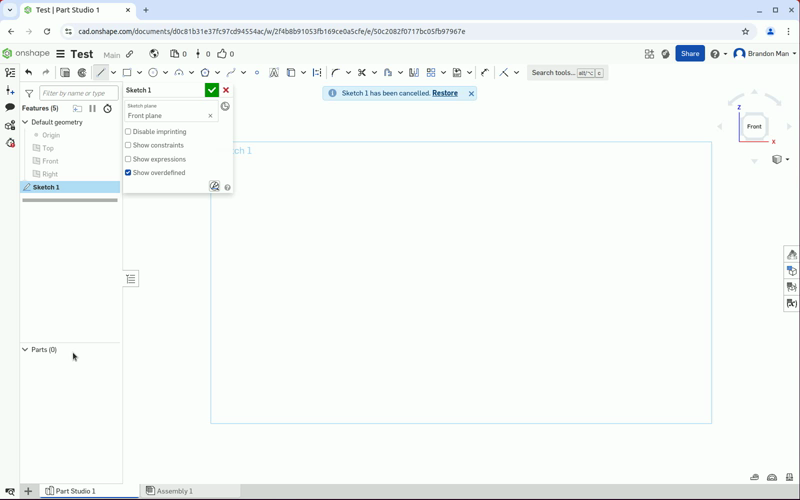
mouse_move(348, 316)
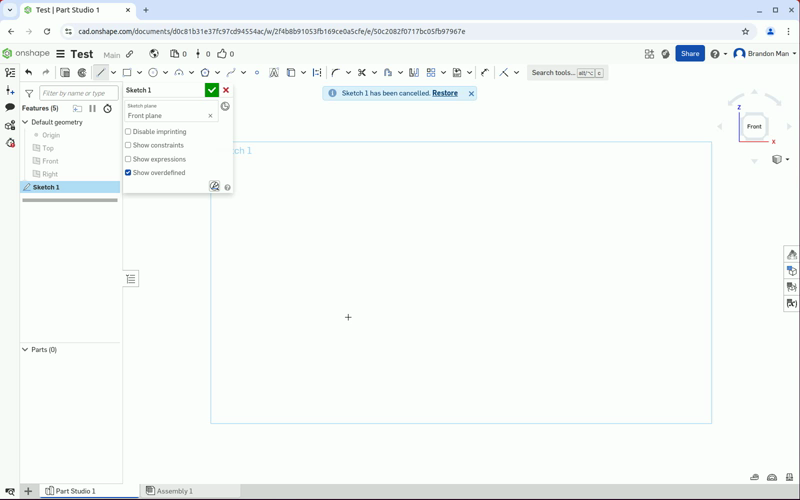
click(348, 316)
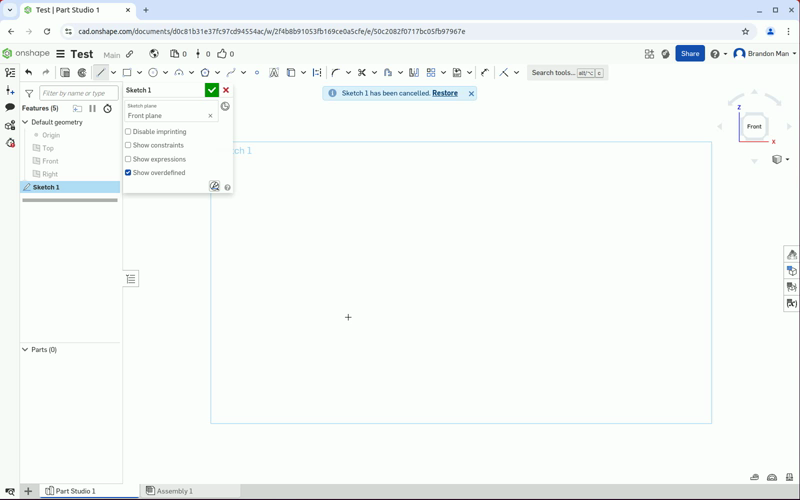
key_up(shift)
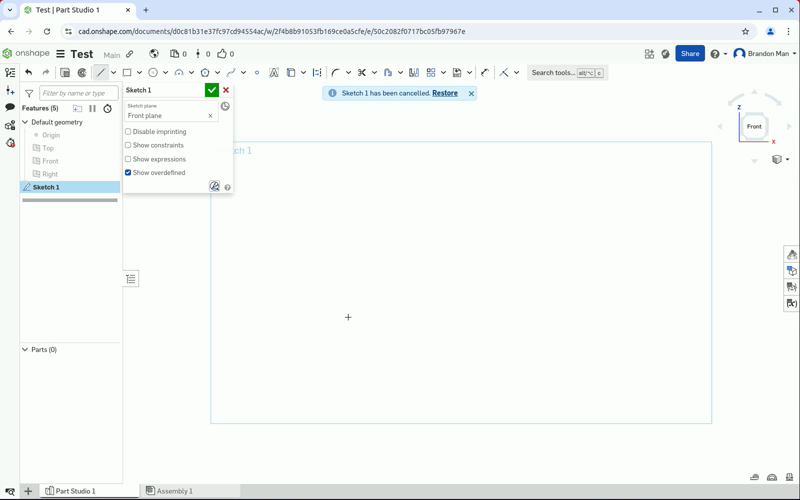
key_down(shift)
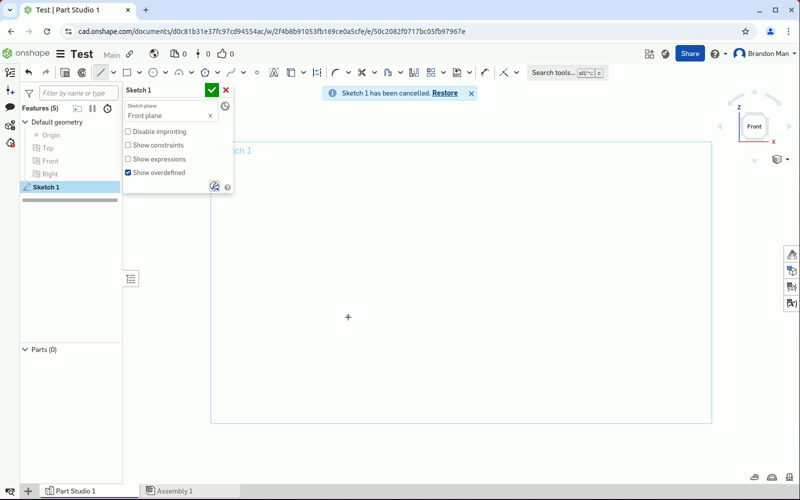
mouse_move(572, 317)
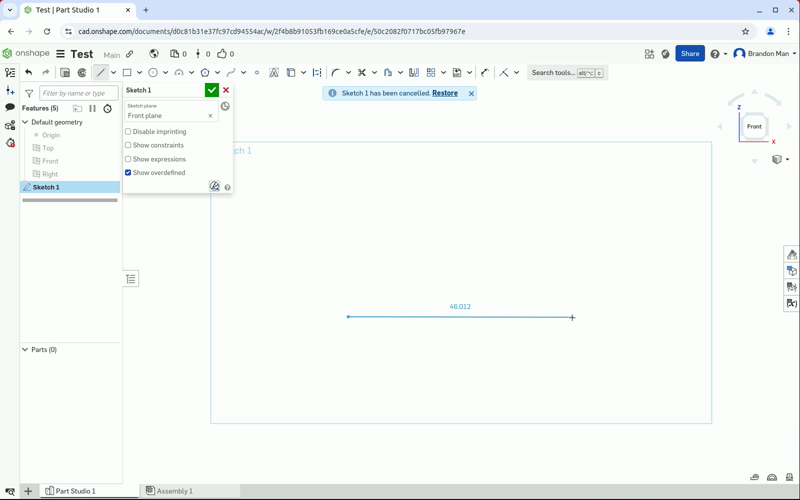
click(572, 317)
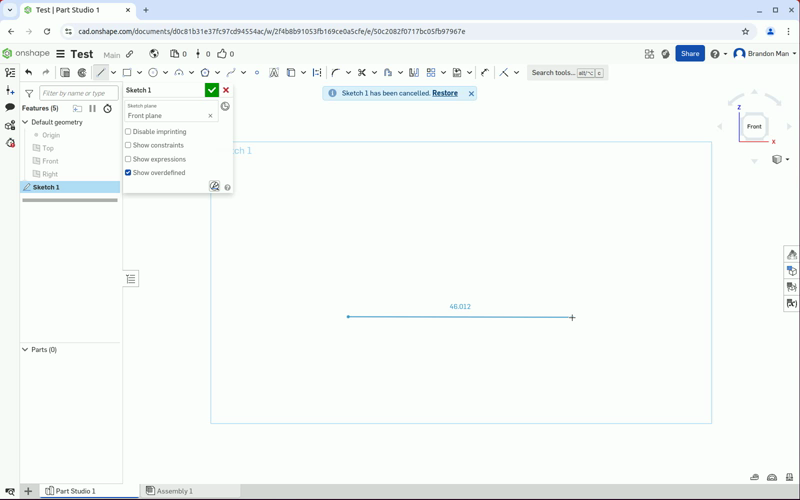
key_up(shift)
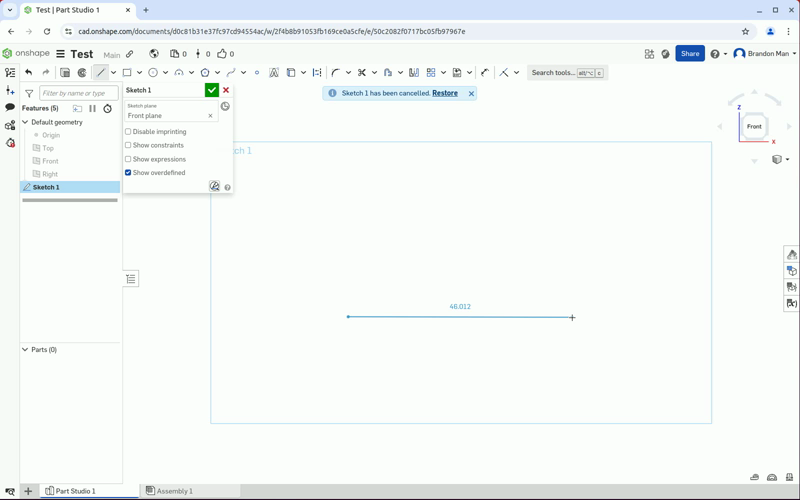
key_down(shift)
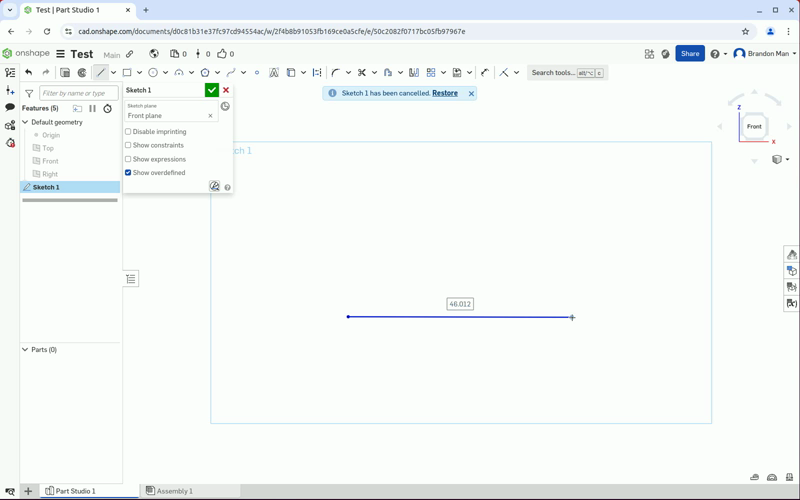
mouse_move(572, 248)
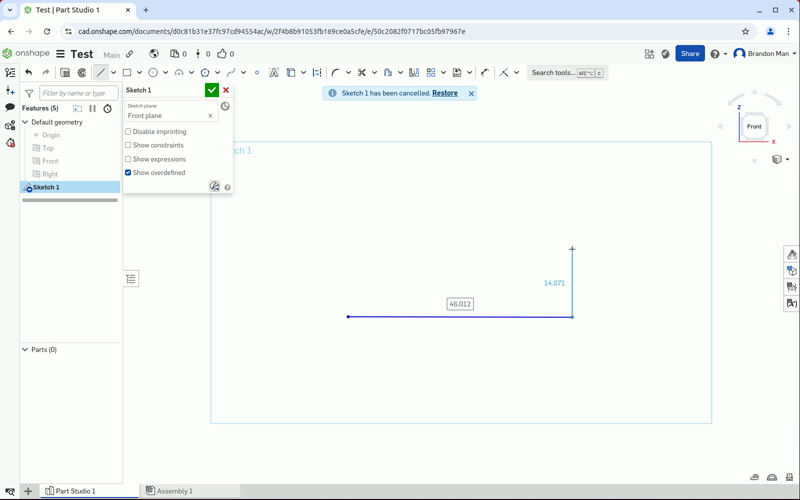
click(572, 248)
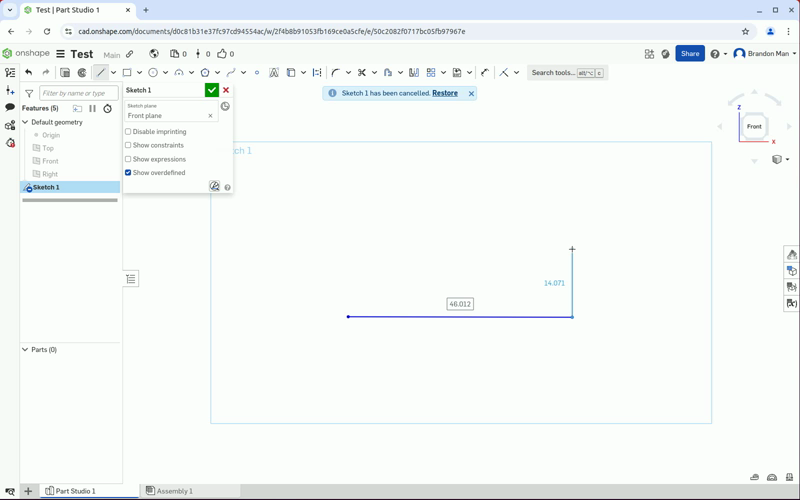
key_up(shift)
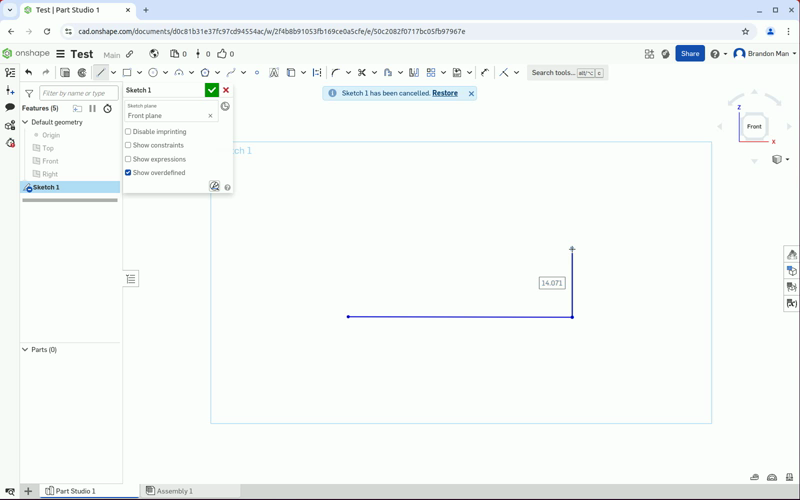
key_down(shift)
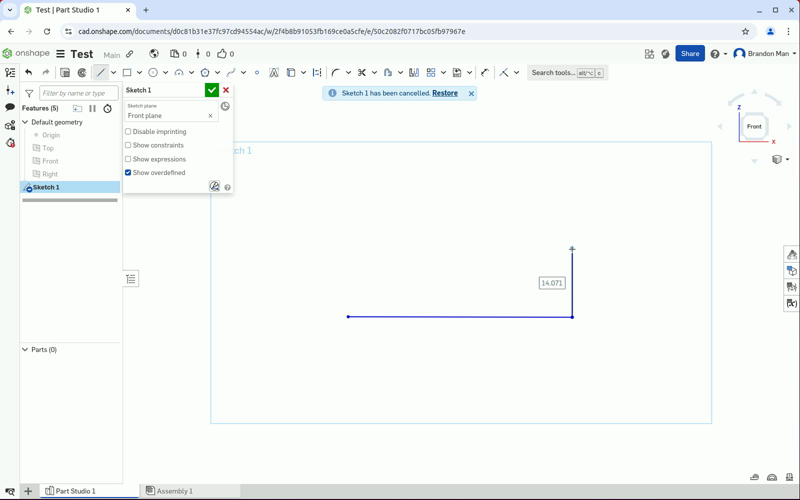
mouse_move(348, 248)
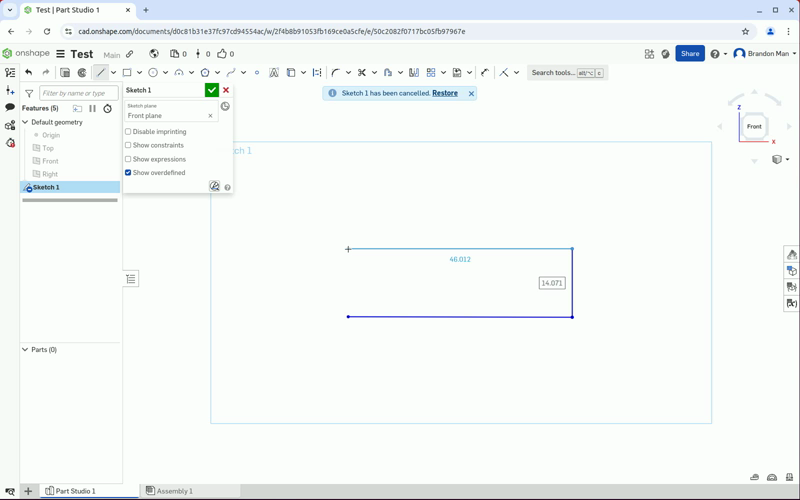
click(348, 248)
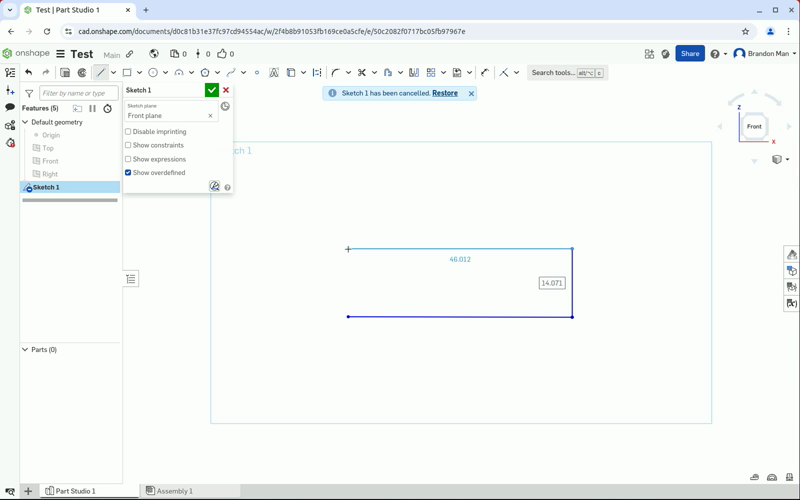
key_up(shift)
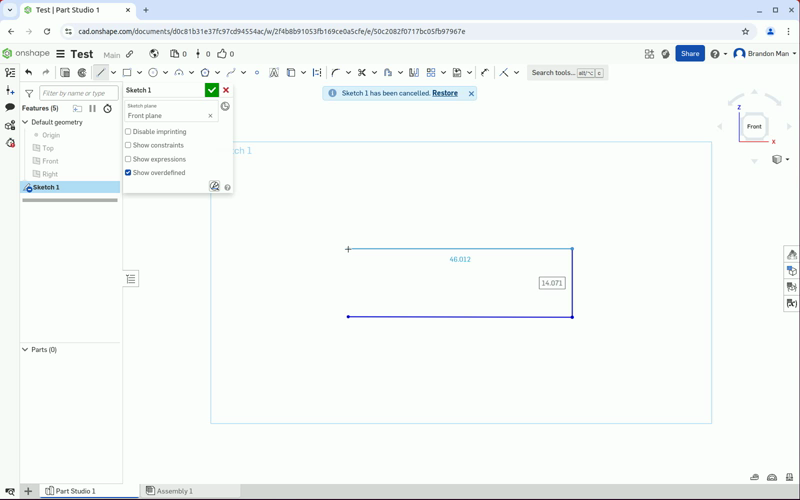
key_down(shift)
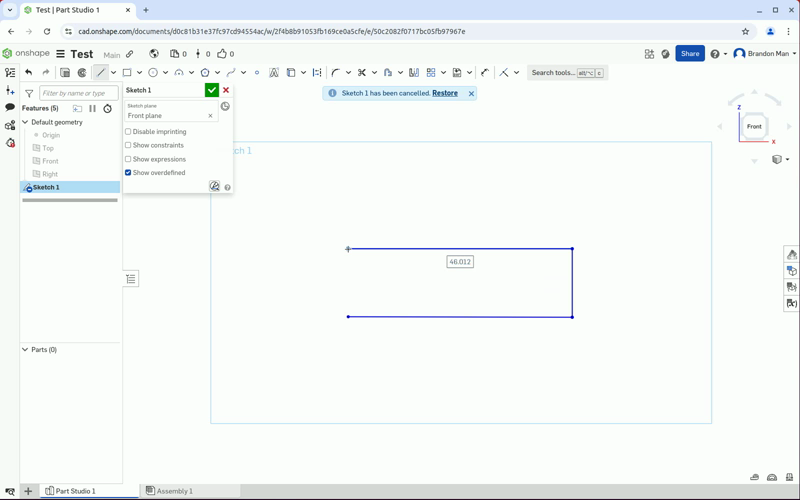
mouse_move(348, 316)
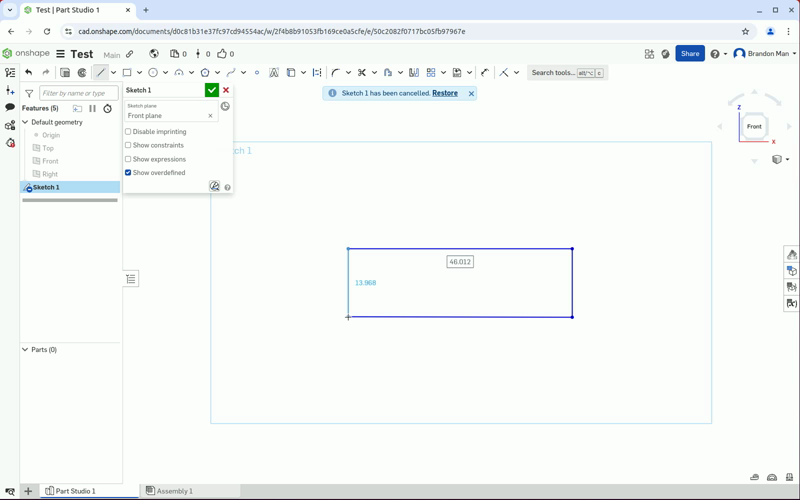
key_up(shift)
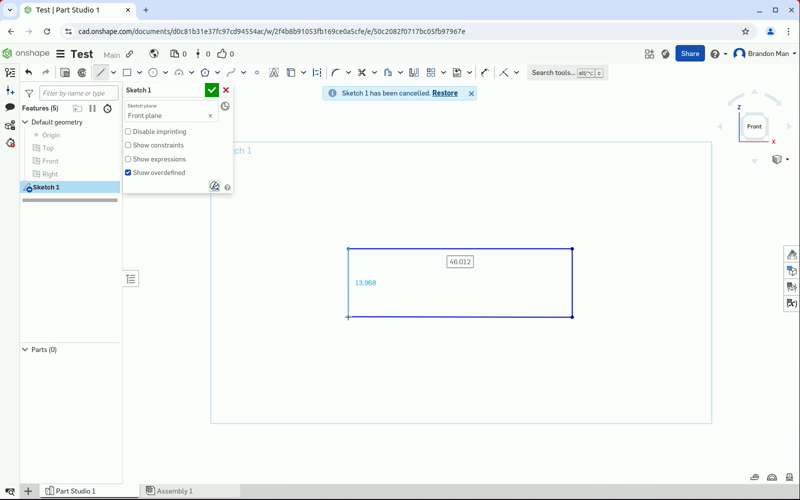
click(348, 316)
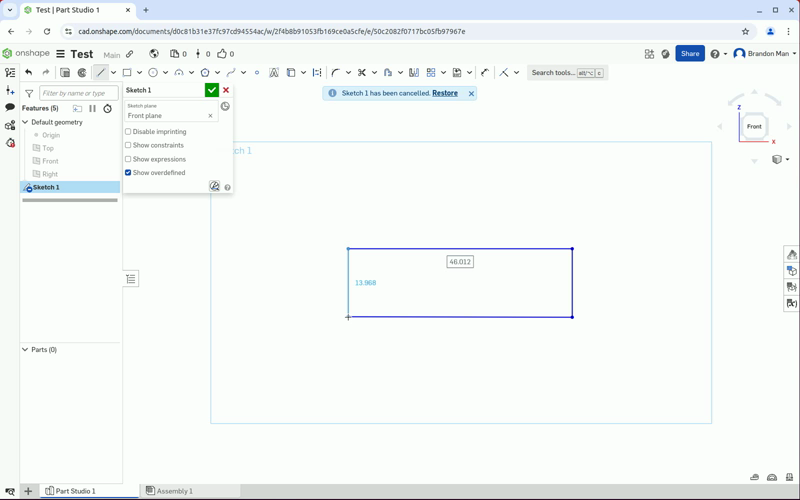
key(esc)
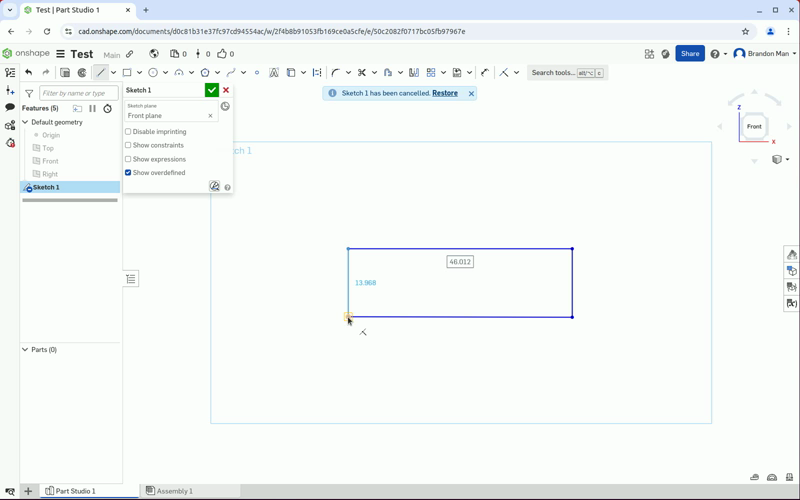
key(c)
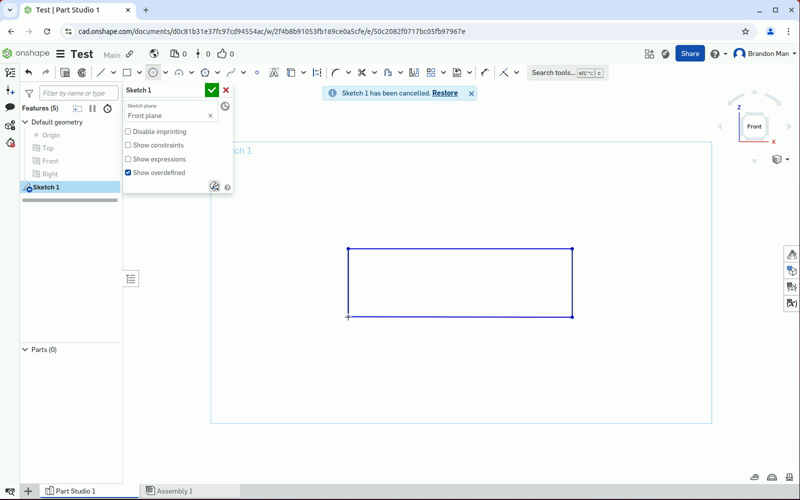
key_down(shift)
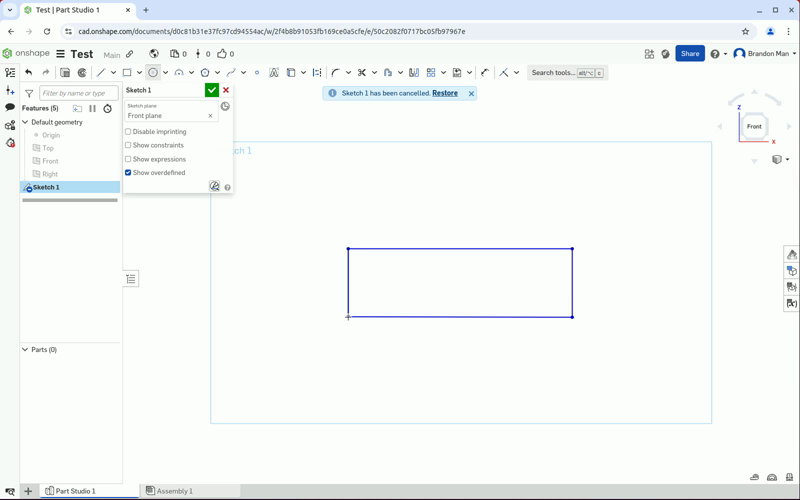
mouse_move(374, 284)
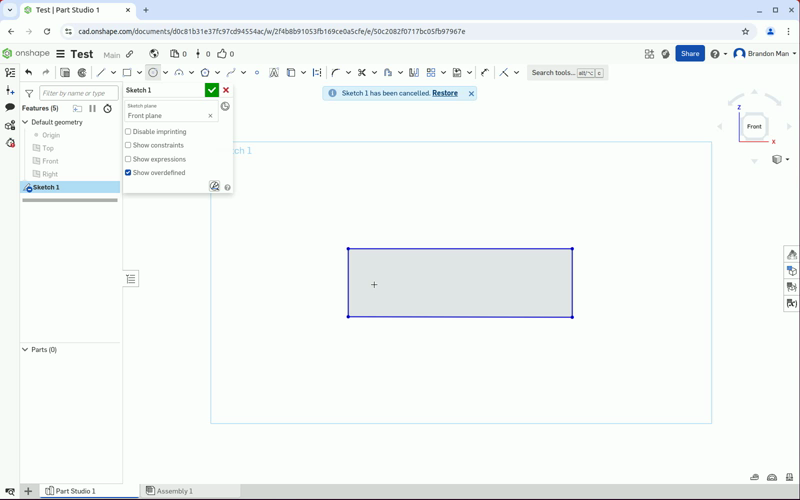
click(374, 284)
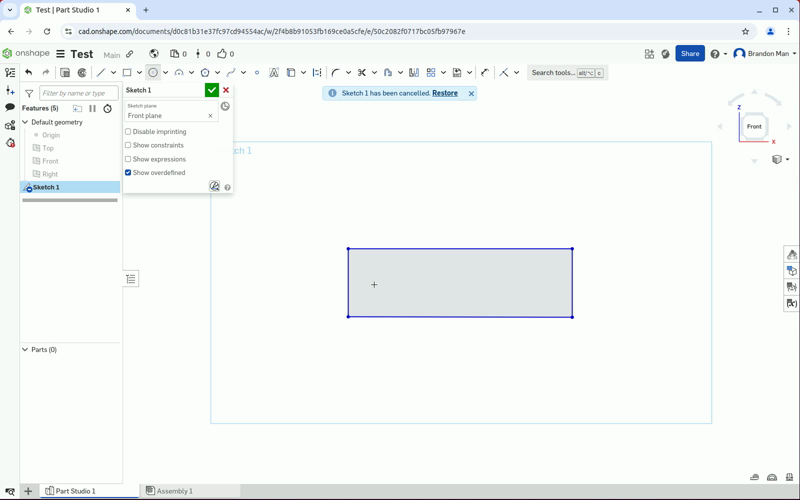
key_up(shift)
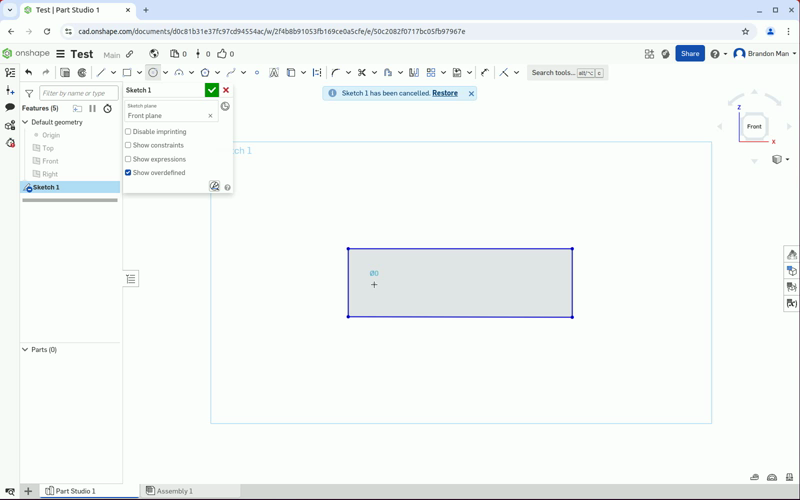
mouse_move(378, 284)
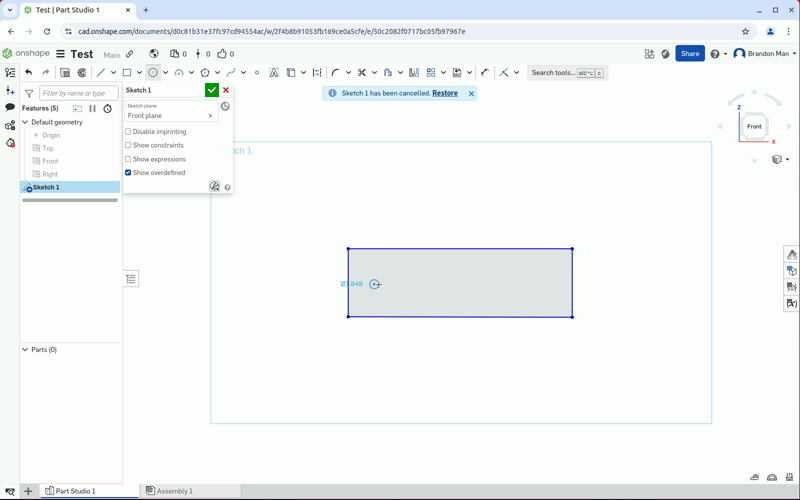
click(378, 284)
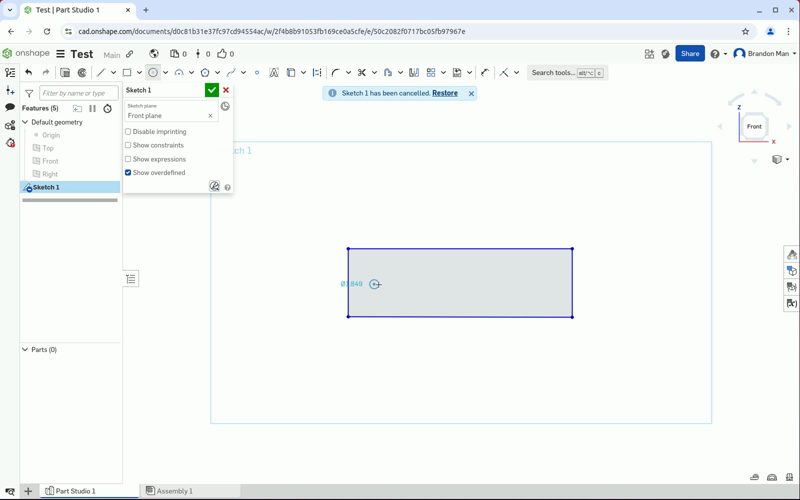
key(esc)
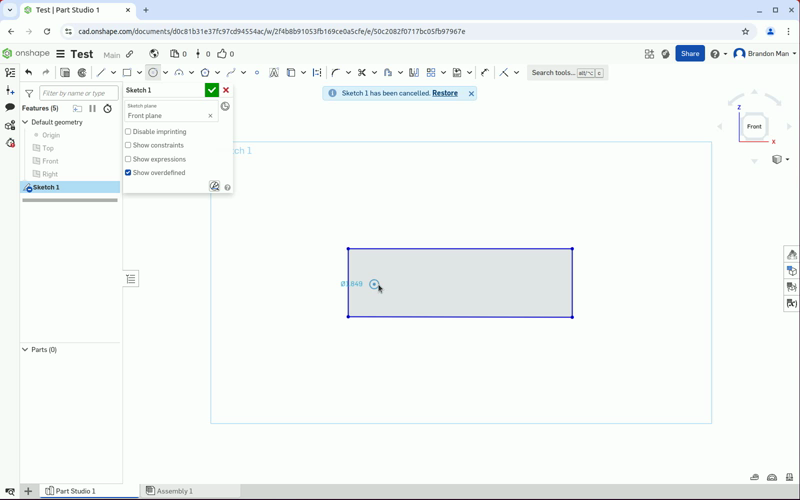
key(c)
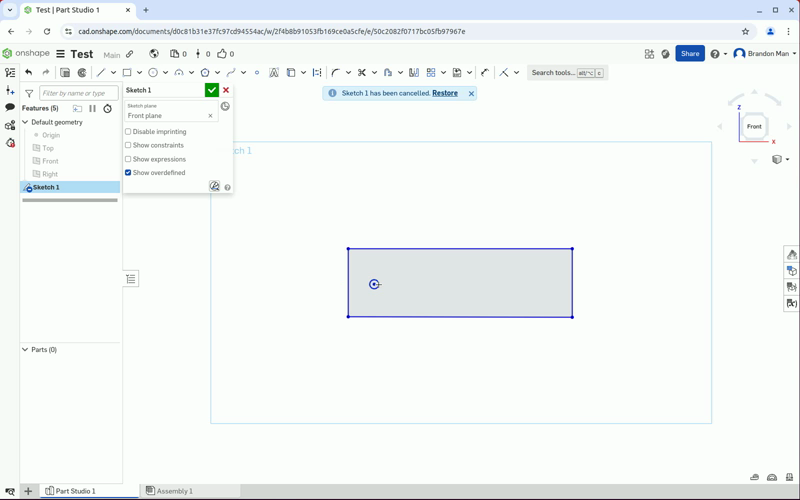
key_down(shift)
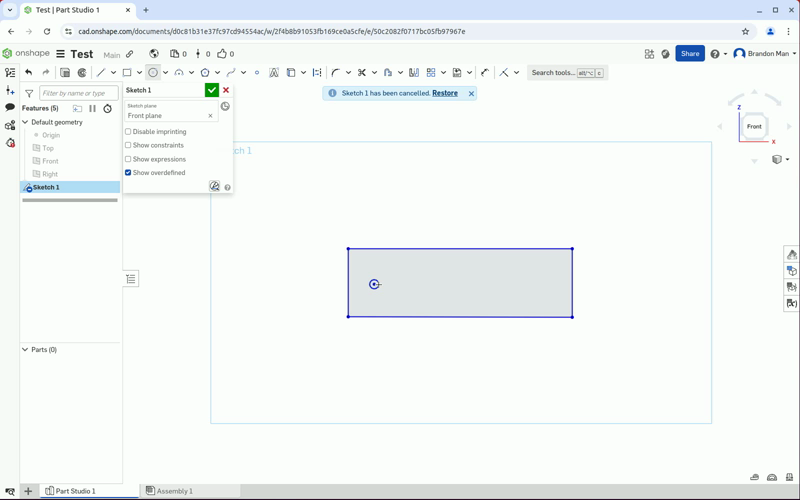
mouse_move(543, 284)
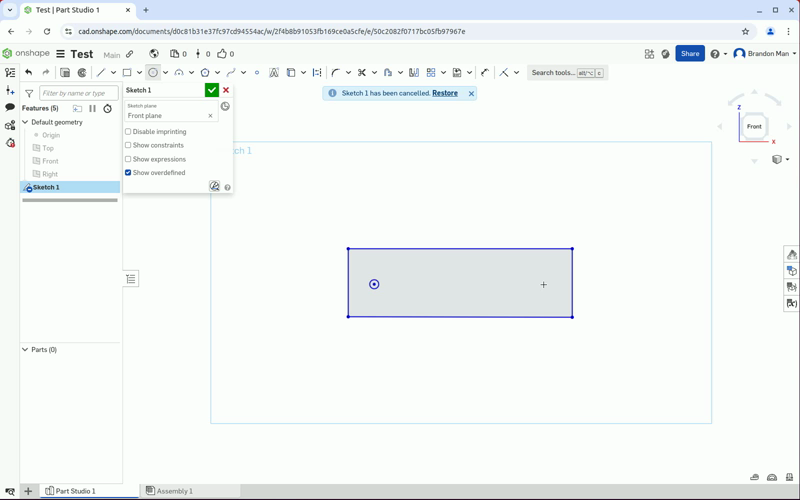
click(543, 284)
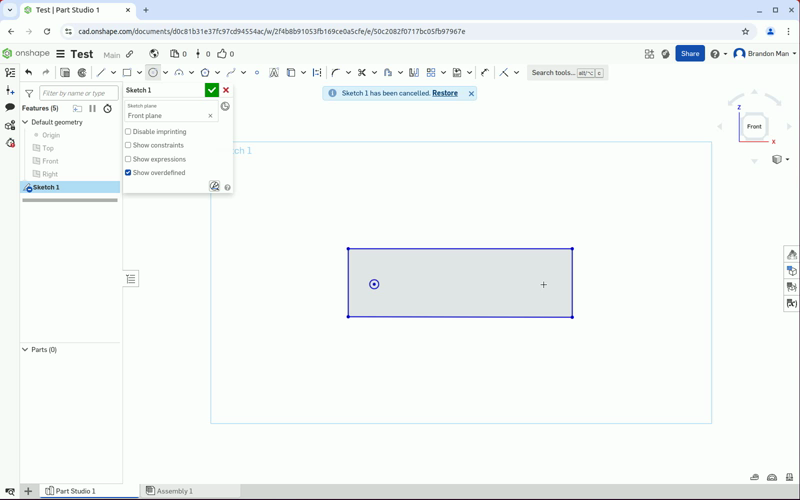
key_up(shift)
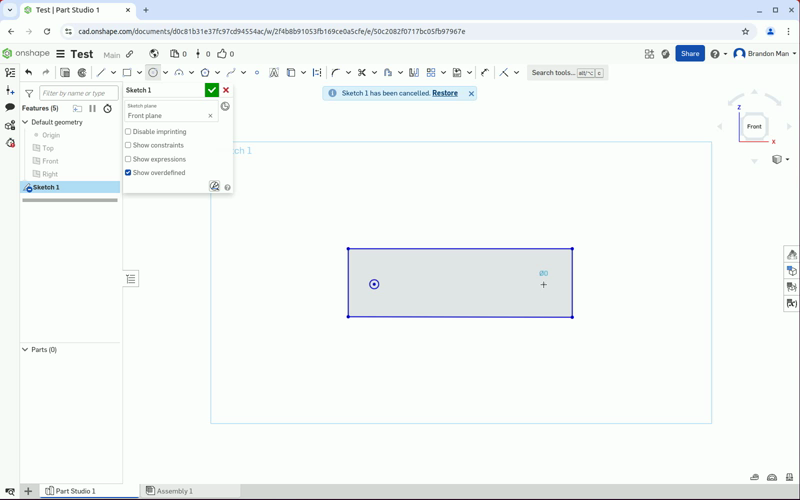
mouse_move(553, 284)
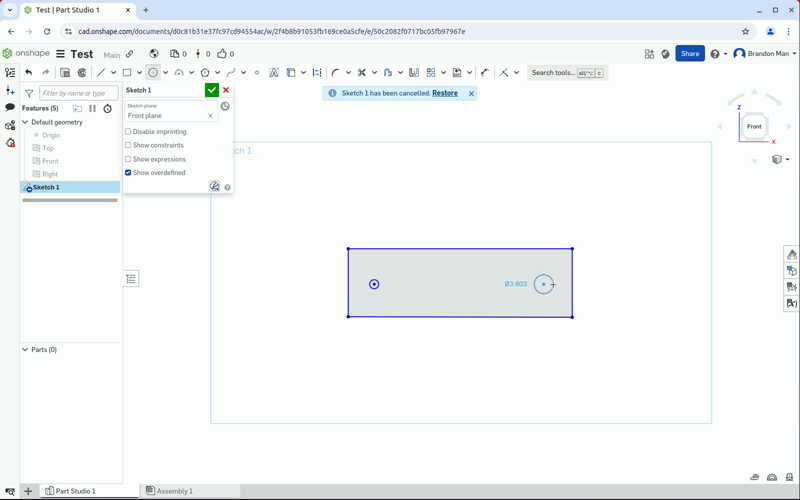
click(553, 284)
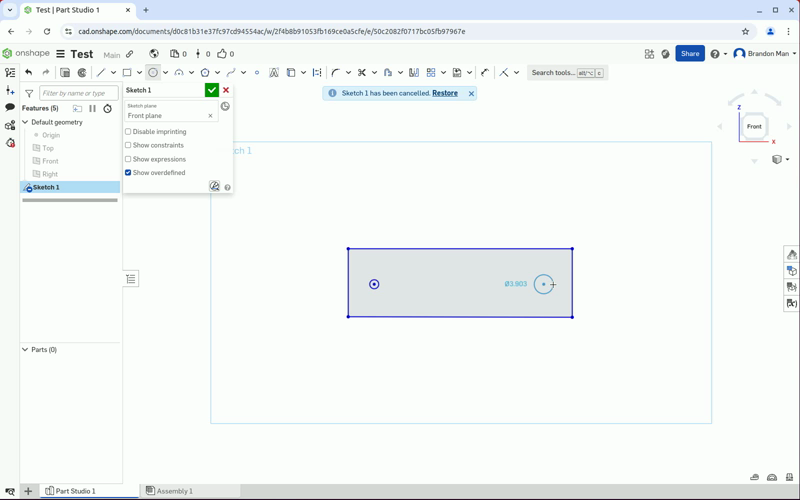
key(esc)
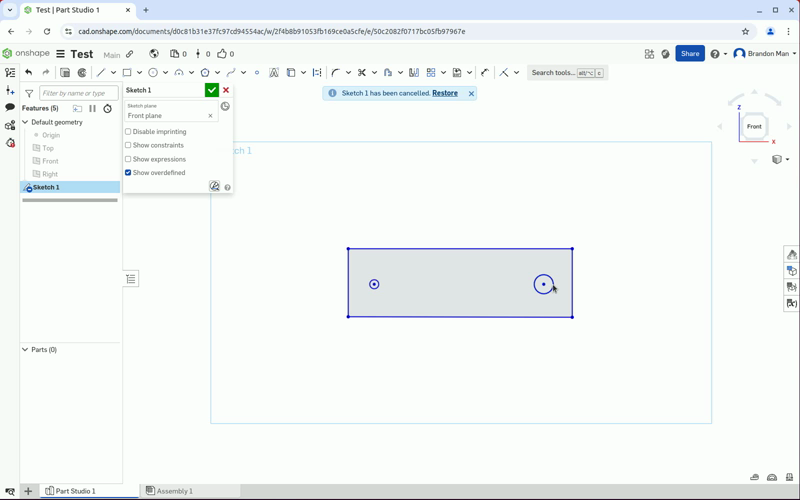
mouse_move(525, 266)
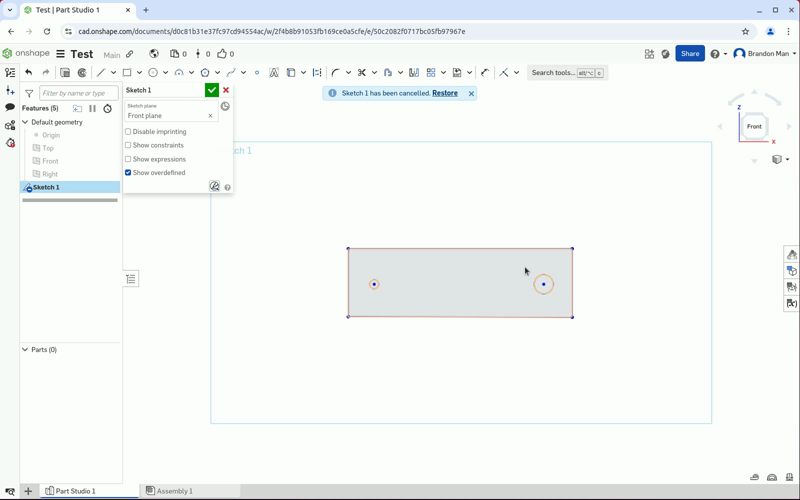
click(525, 266)
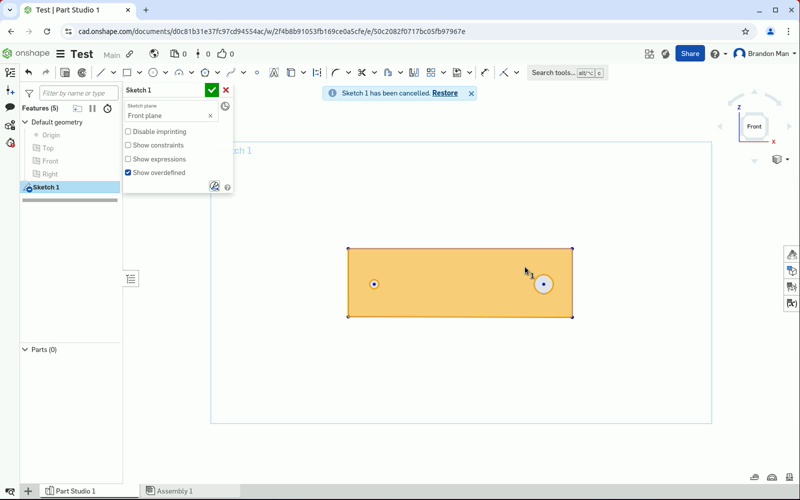
mouse_move(73, 352)
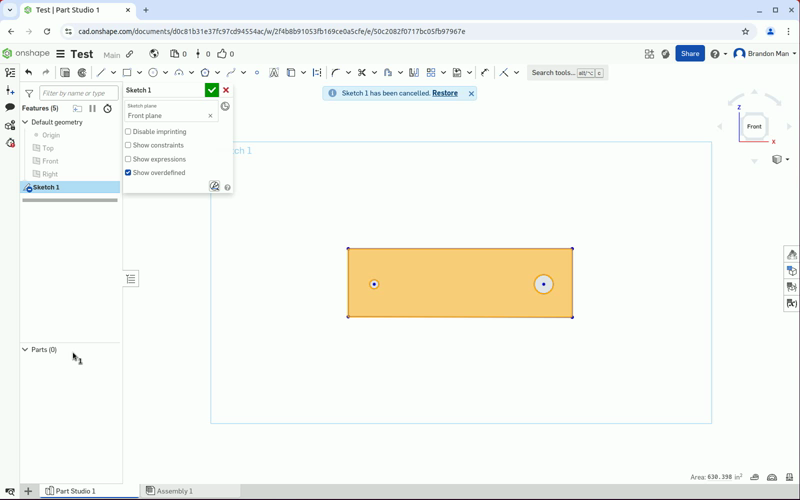
key(shift+y)
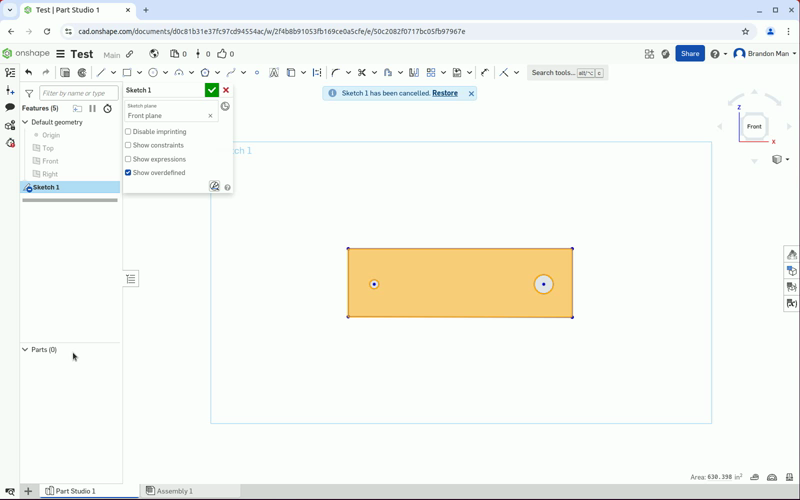
key(shift+e)
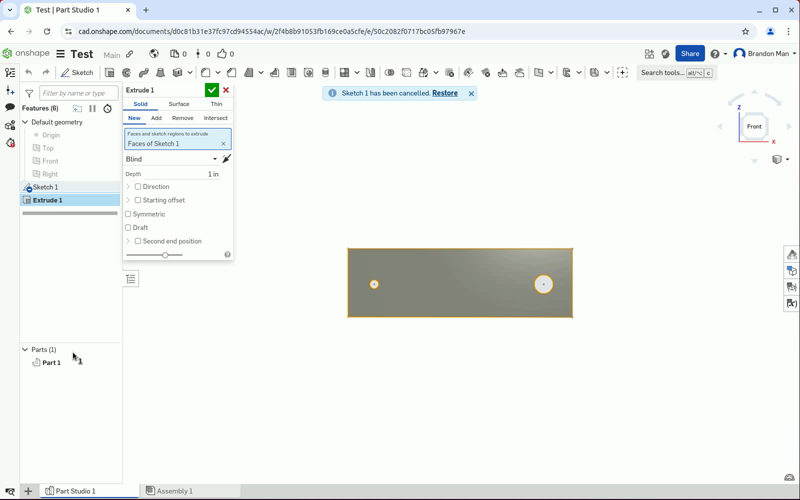
mouse_move(143, 106)
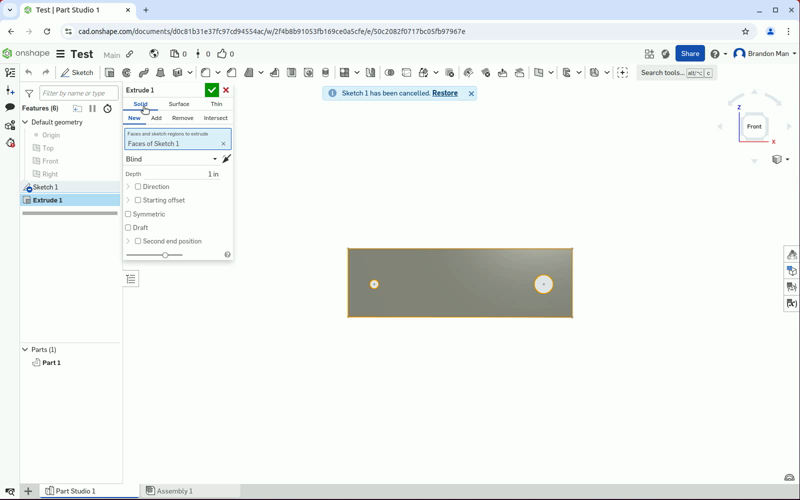
click(143, 106)
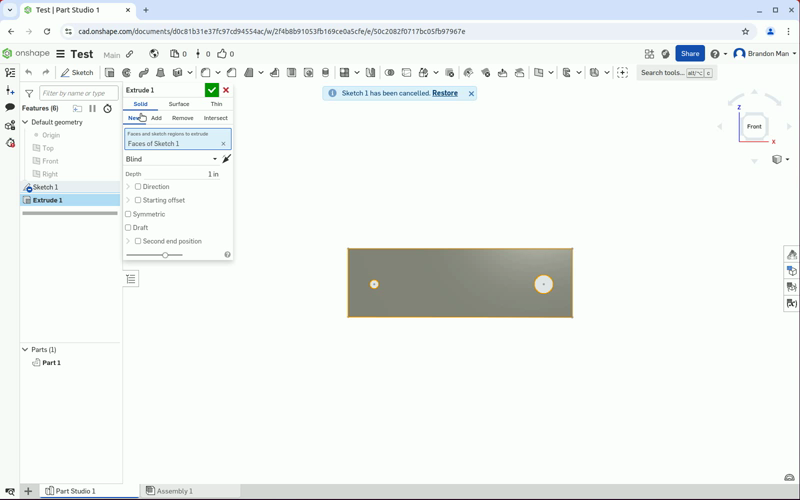
mouse_move(137, 120)
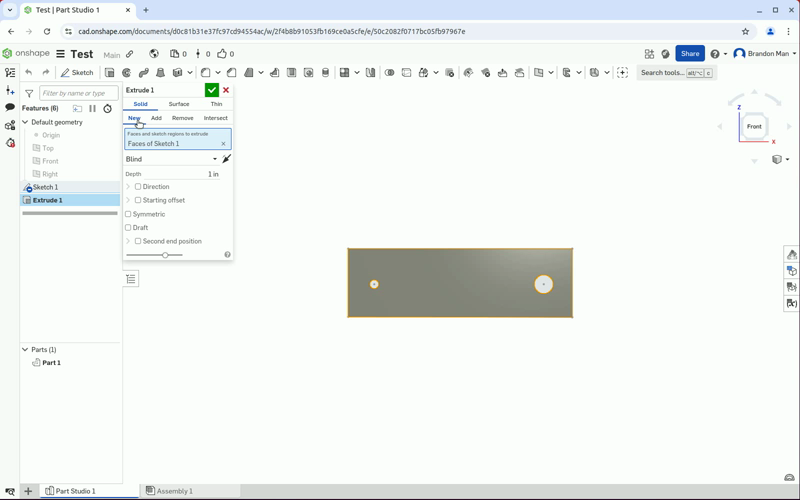
click(137, 120)
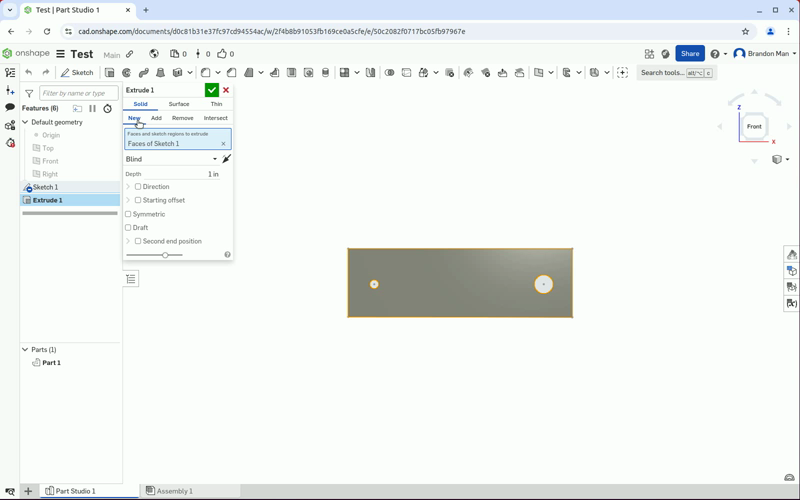
key(tab, 4)
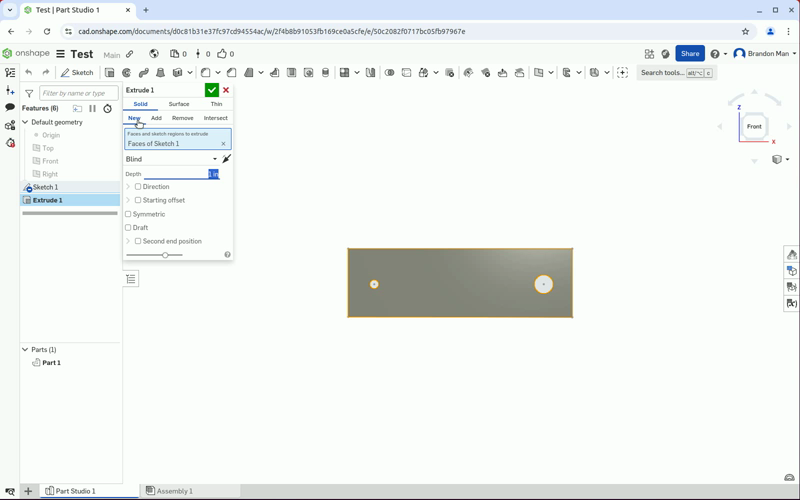
text(1.444)
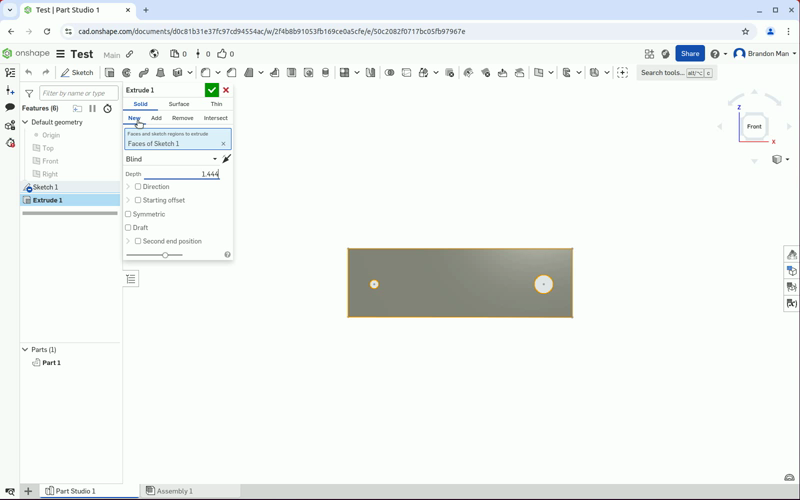
key(enter)
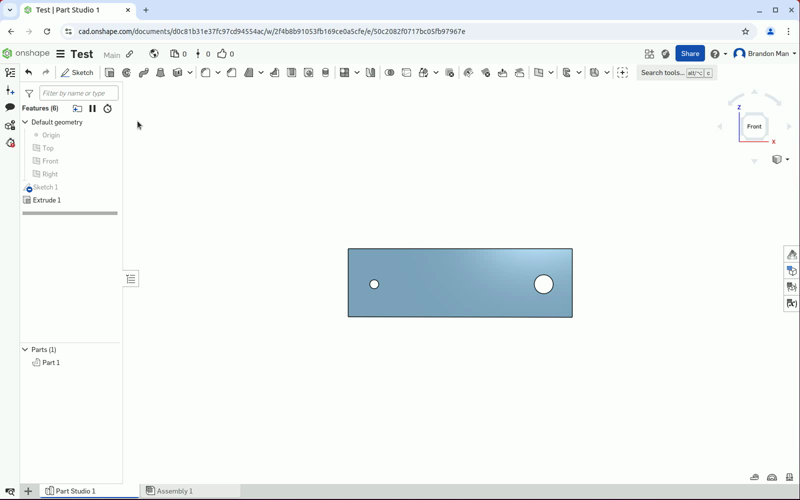
key(shift+h)
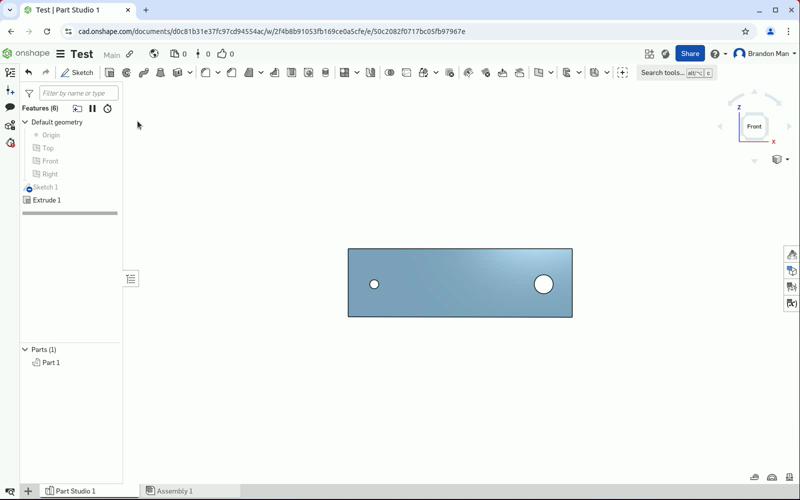
key(shift+h)
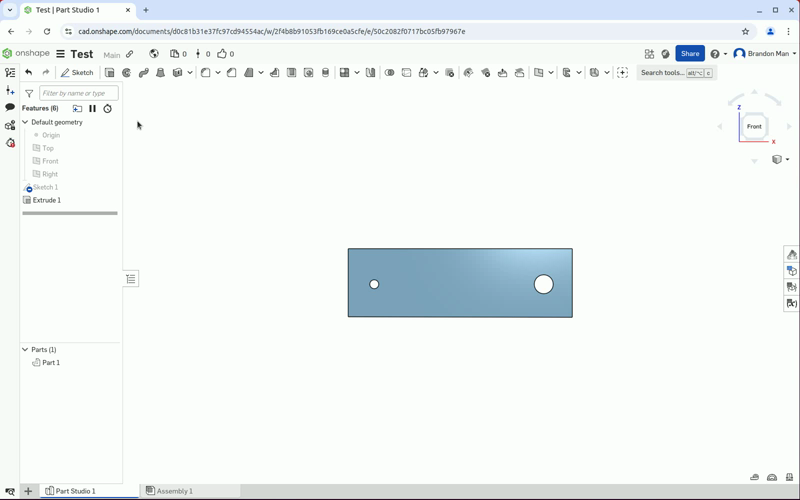
mouse_move(73, 189)
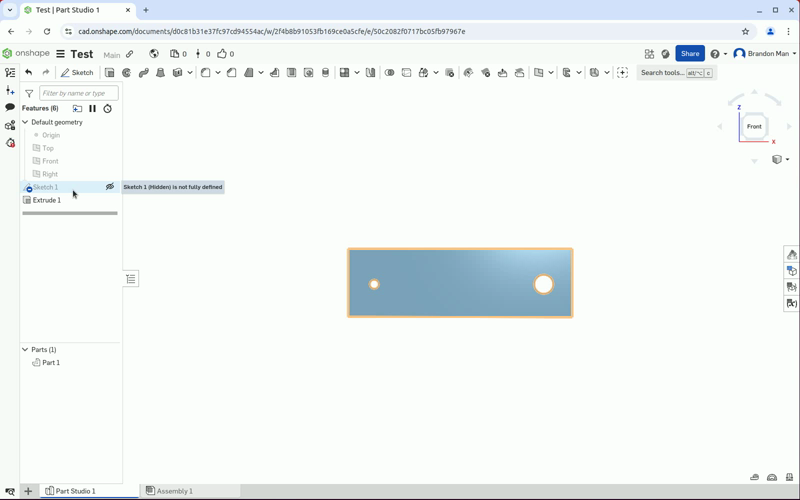
click(73, 189)
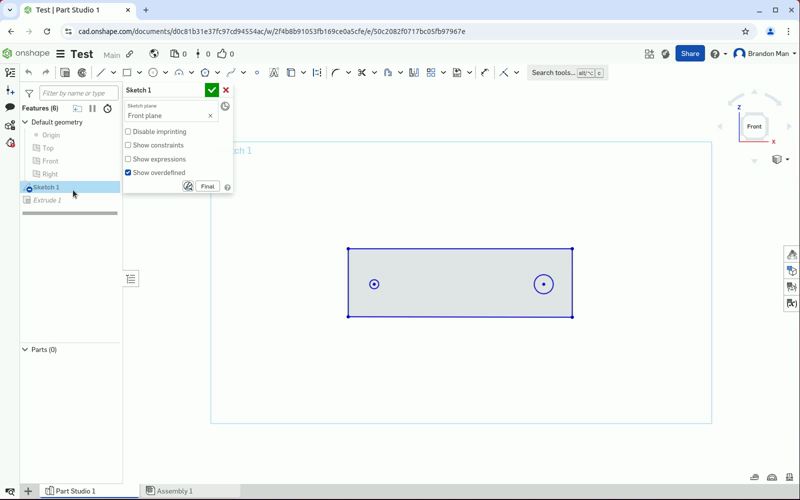
mouse_move(229, 92)
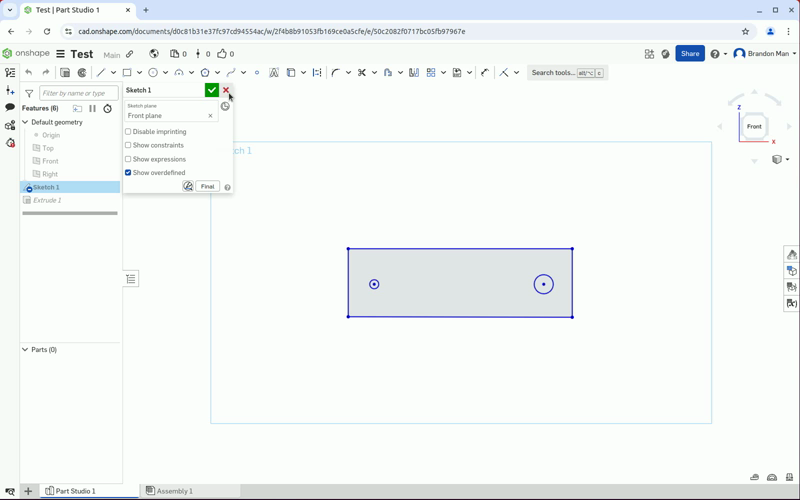
click(229, 92)
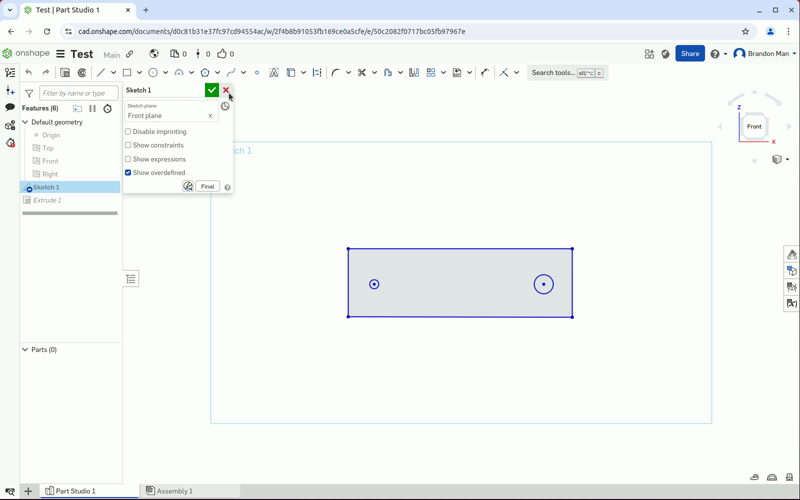
key(shift+s)
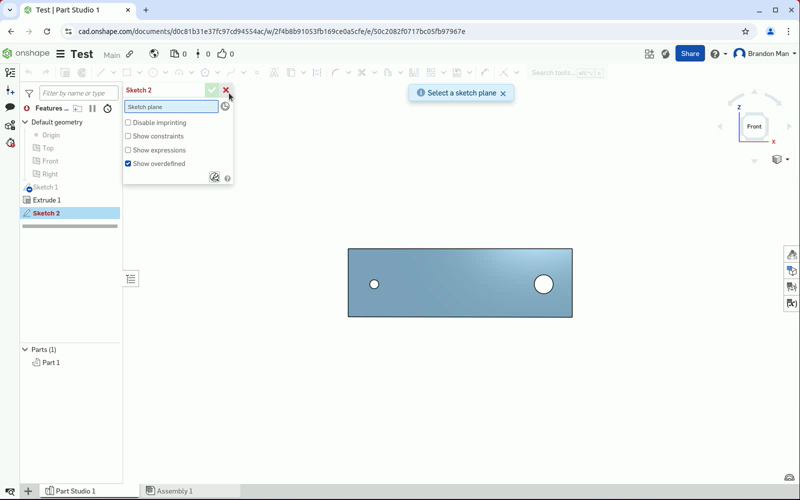
mouse_move(73, 163)
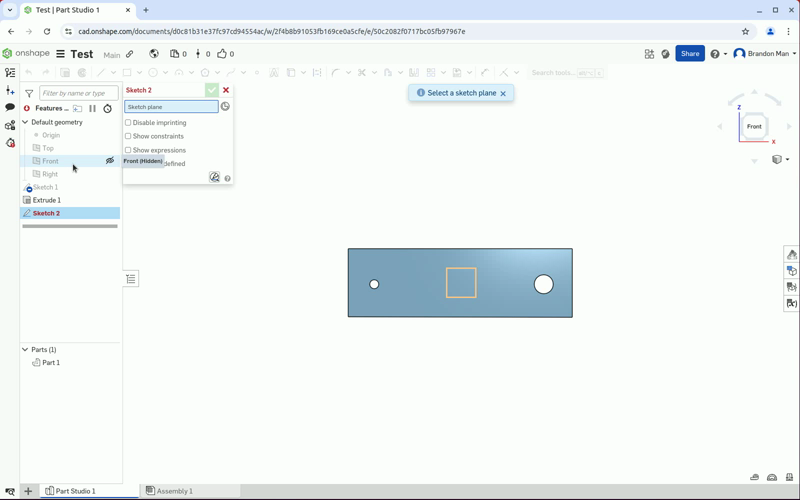
click(73, 163)
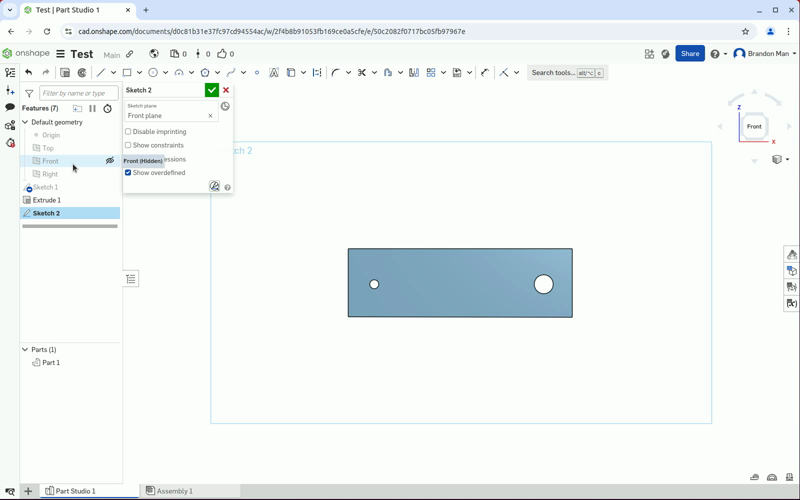
mouse_move(73, 352)
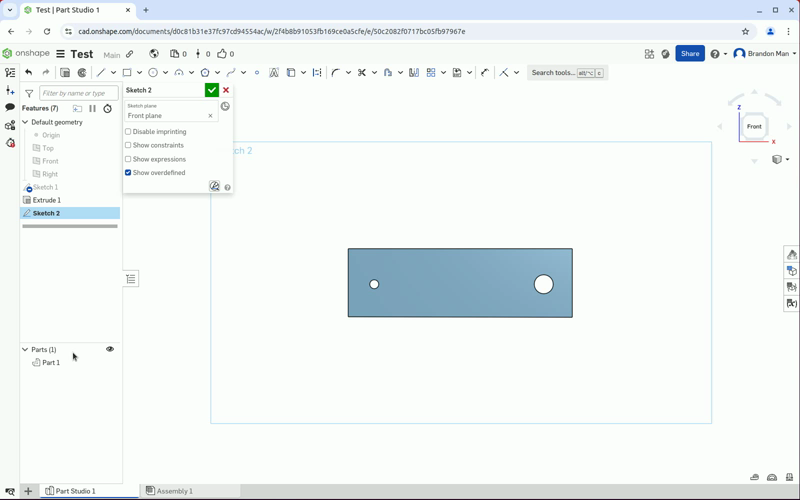
key(y)
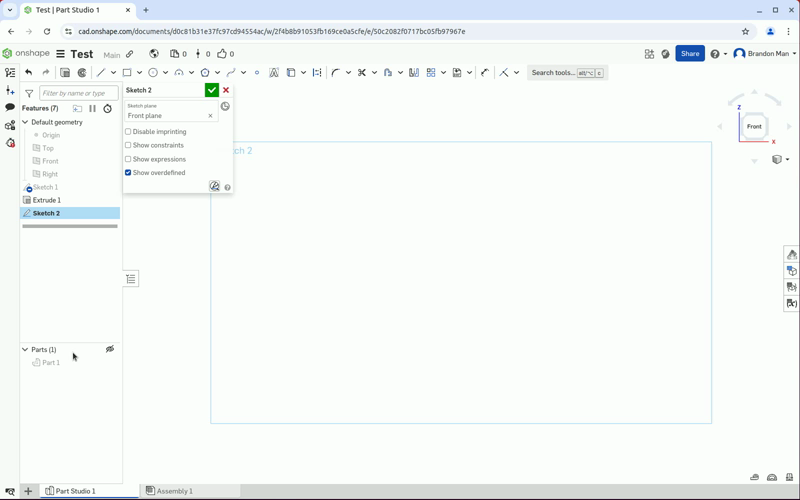
key(c)
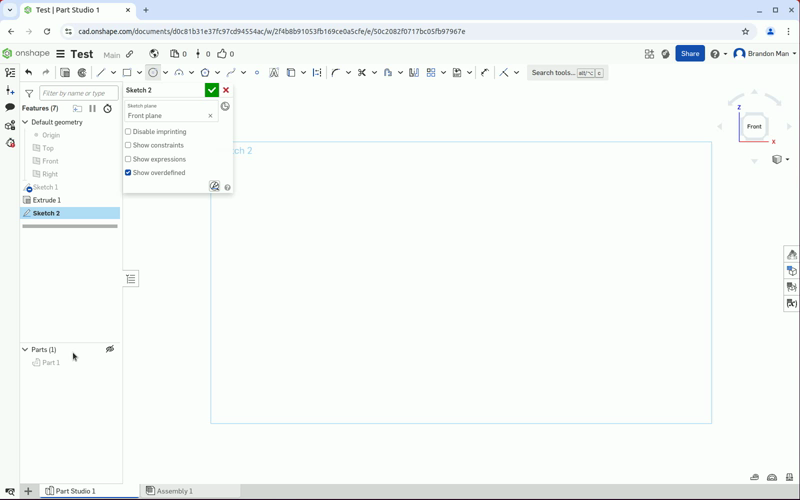
key_down(shift)
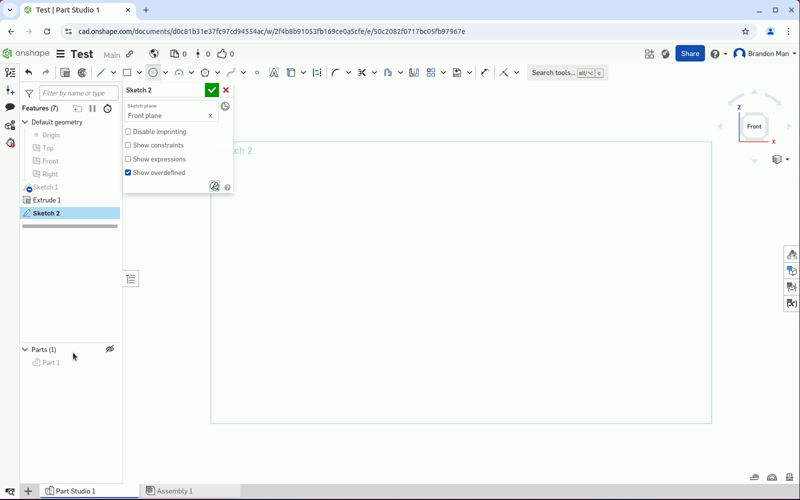
mouse_move(375, 282)
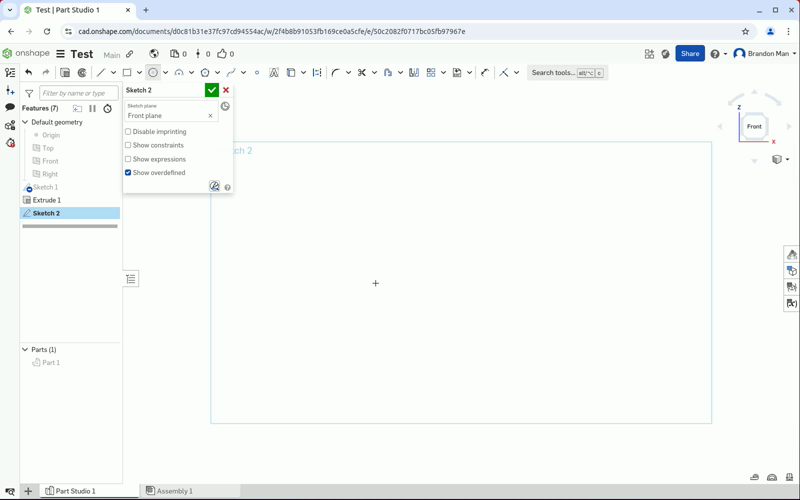
click(375, 282)
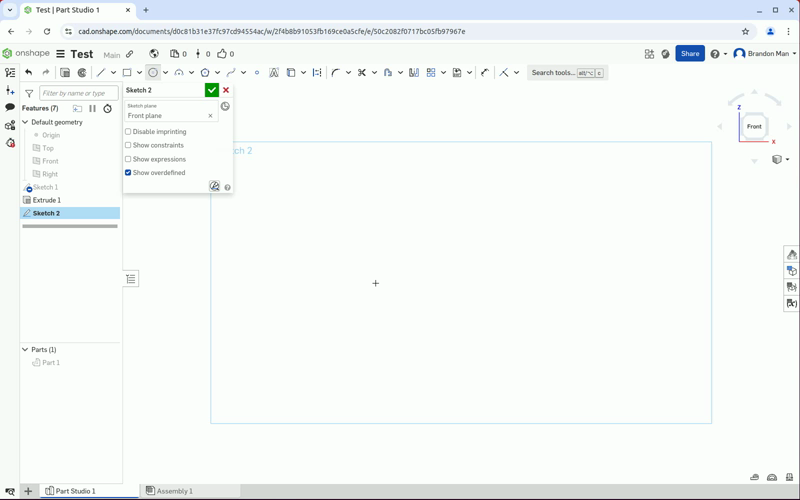
key_up(shift)
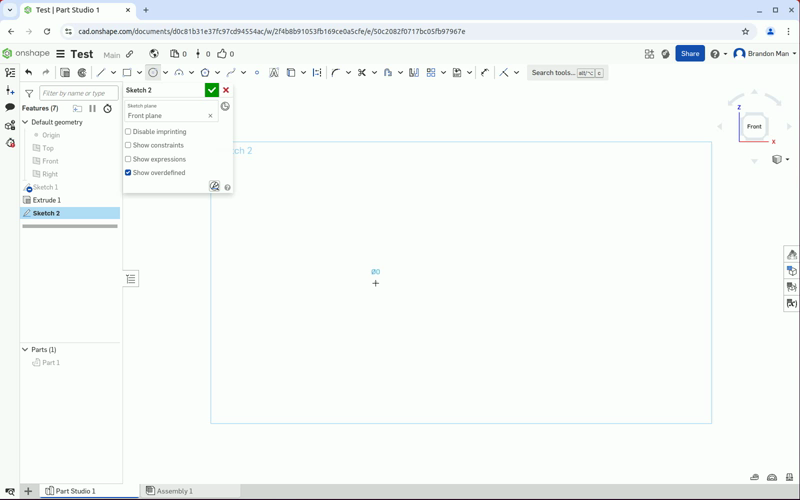
mouse_move(379, 282)
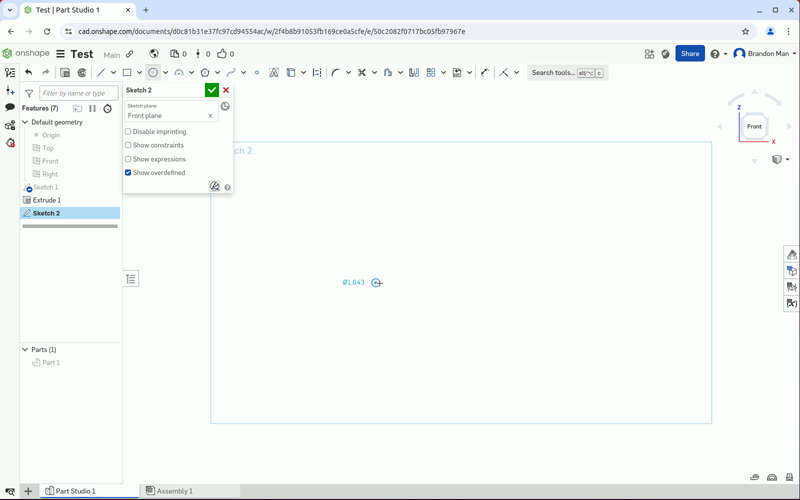
click(379, 282)
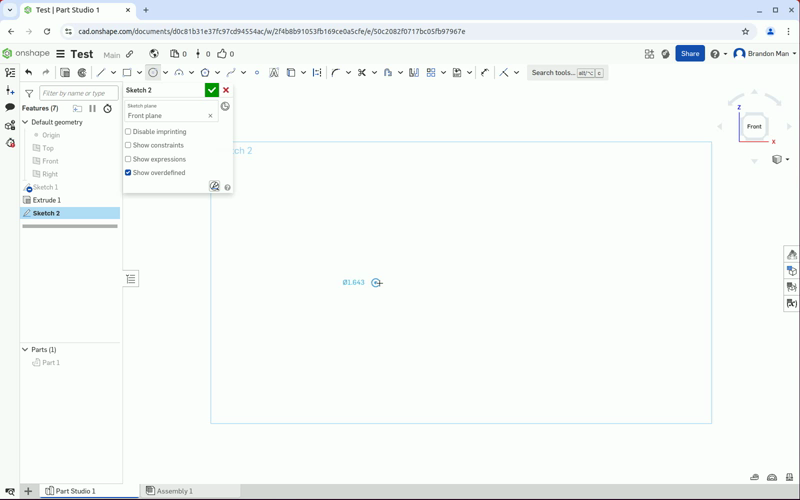
key(esc)
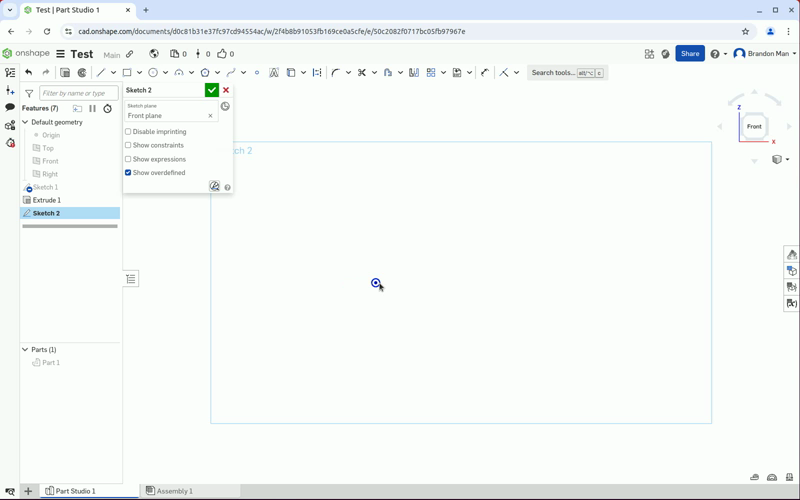
mouse_move(379, 284)
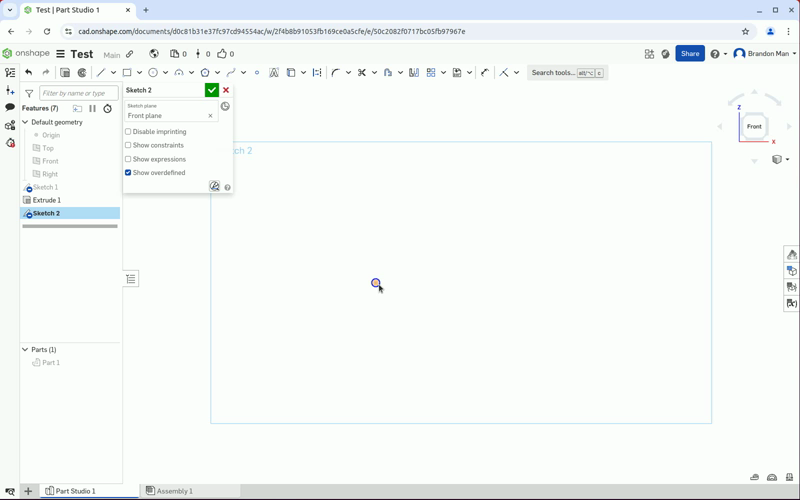
scroll(6)
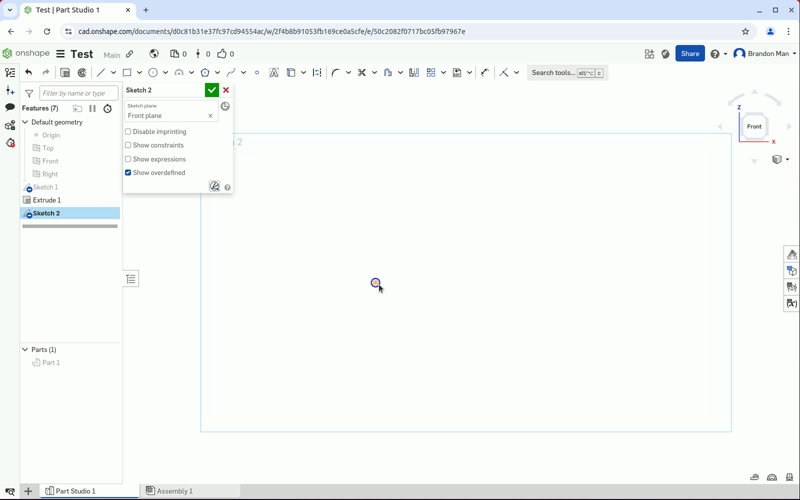
scroll(6)
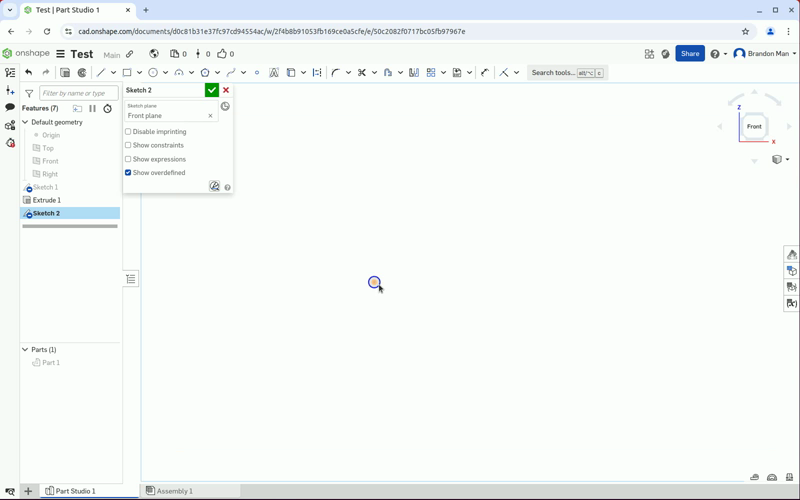
scroll(6)
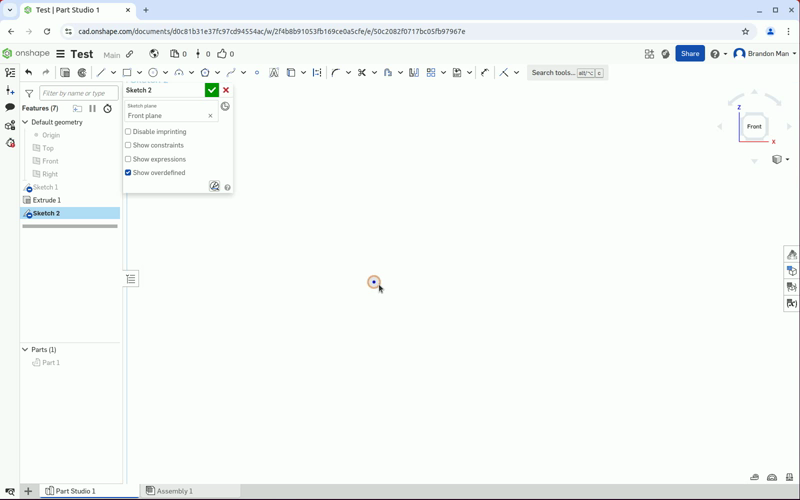
scroll(6)
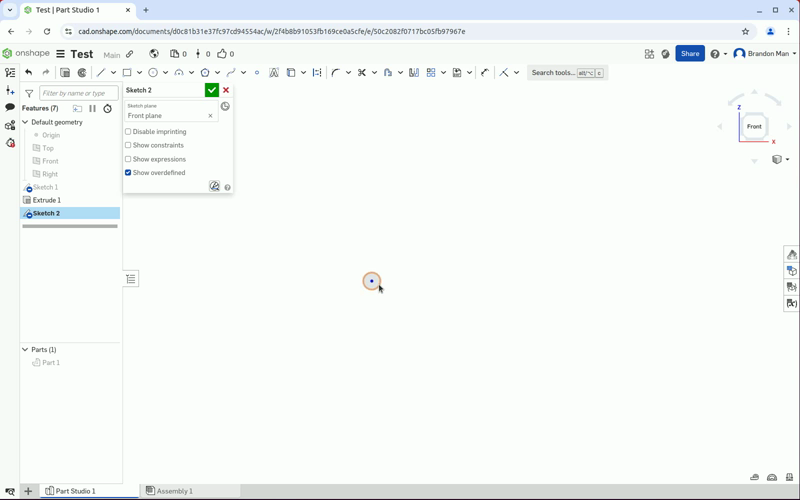
scroll(6)
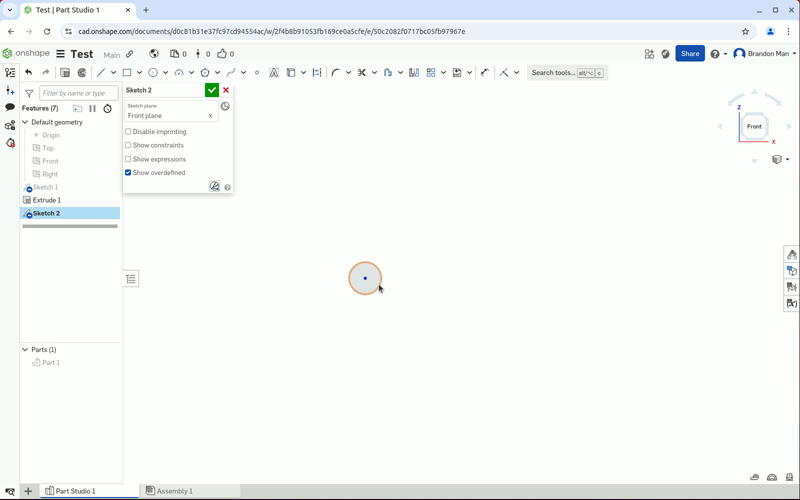
scroll(6)
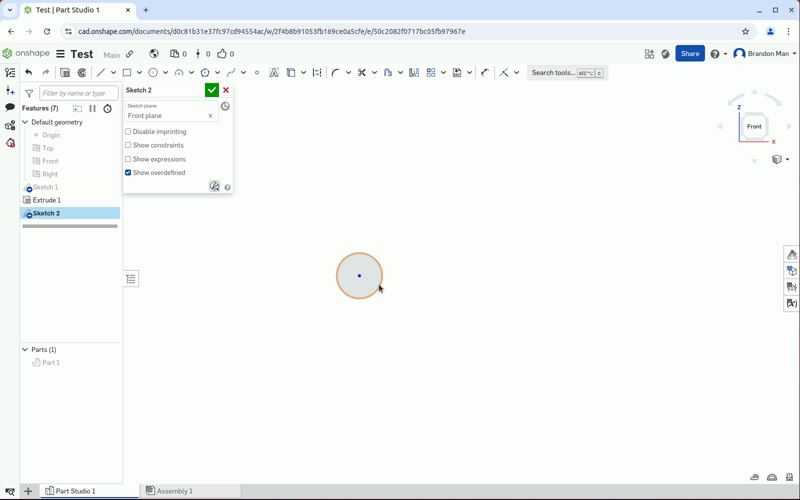
scroll(6)
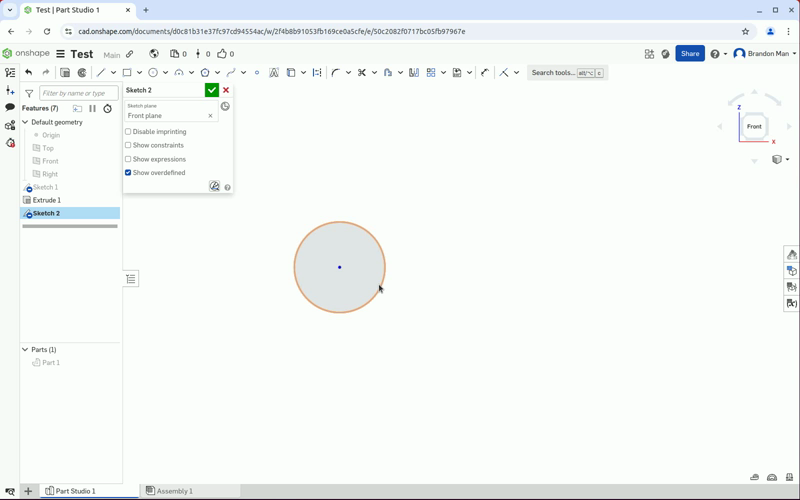
click(379, 284)
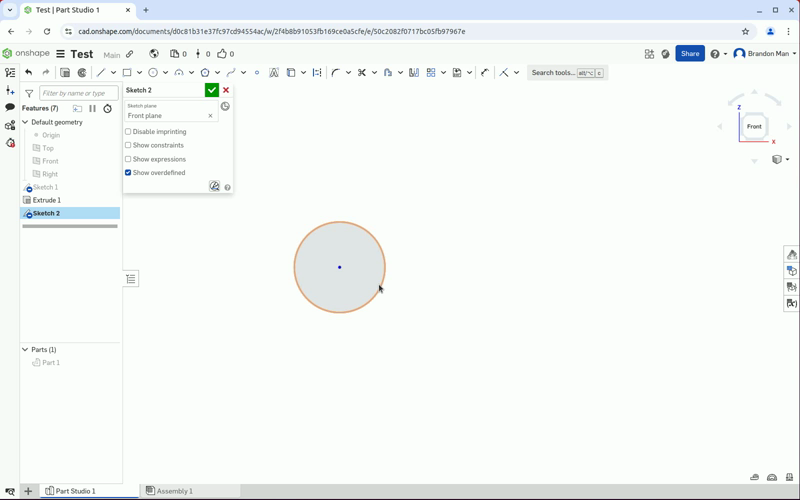
scroll(-6)
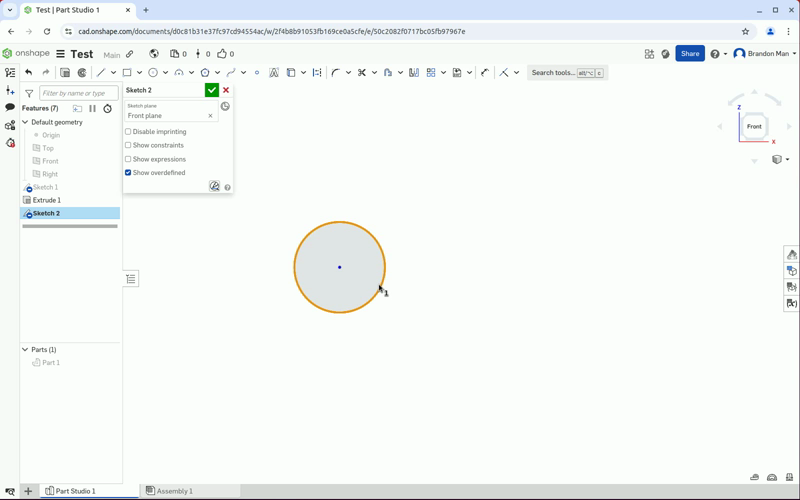
scroll(-6)
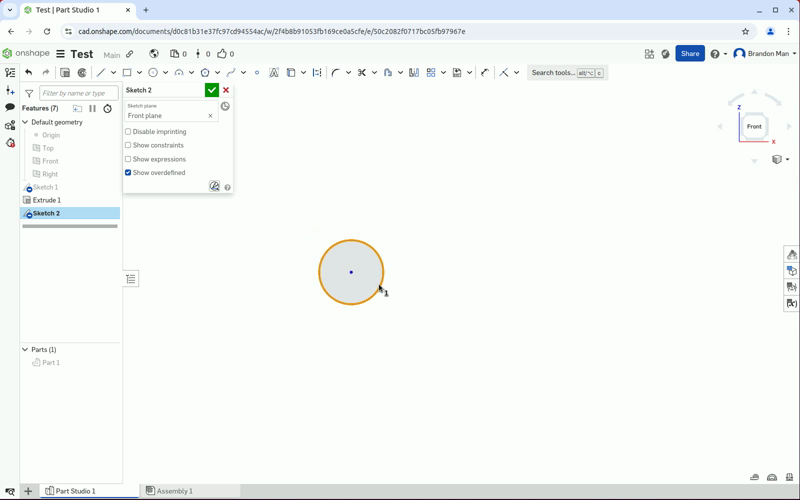
scroll(-6)
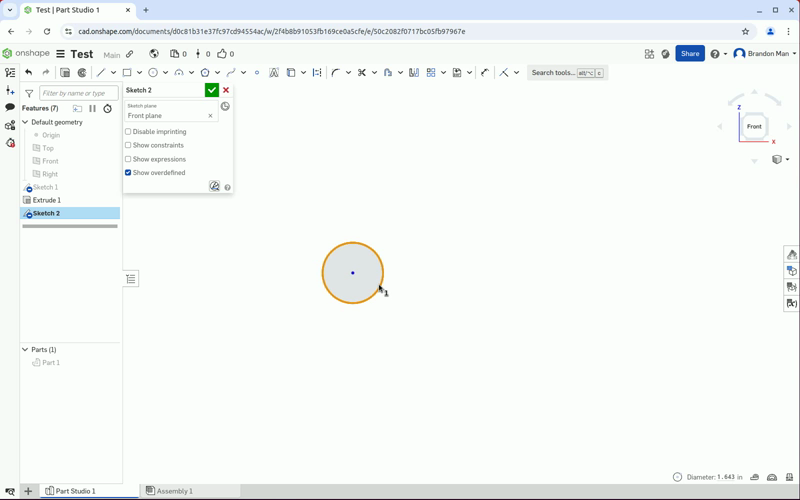
scroll(-6)
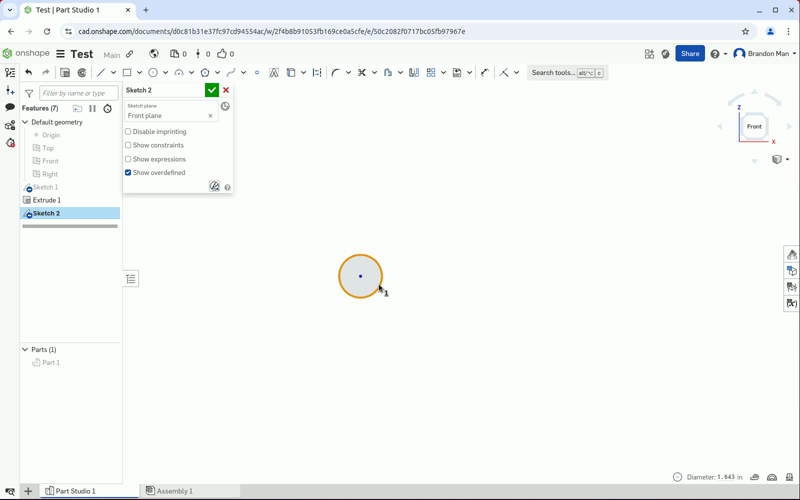
scroll(-6)
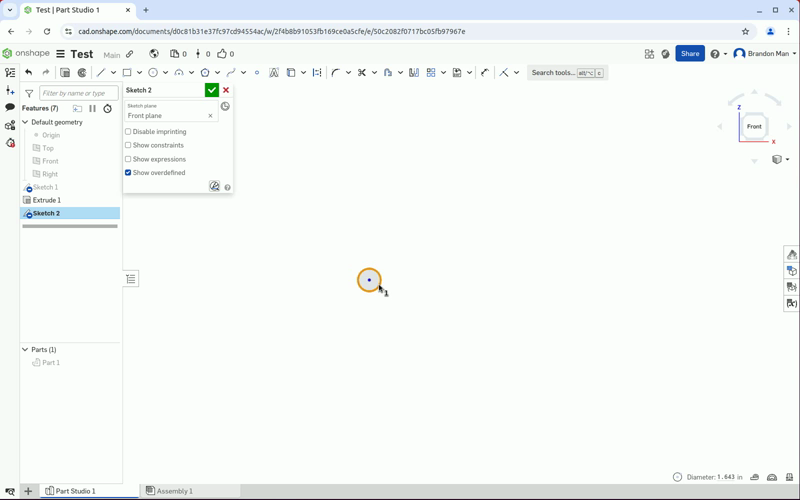
scroll(-6)
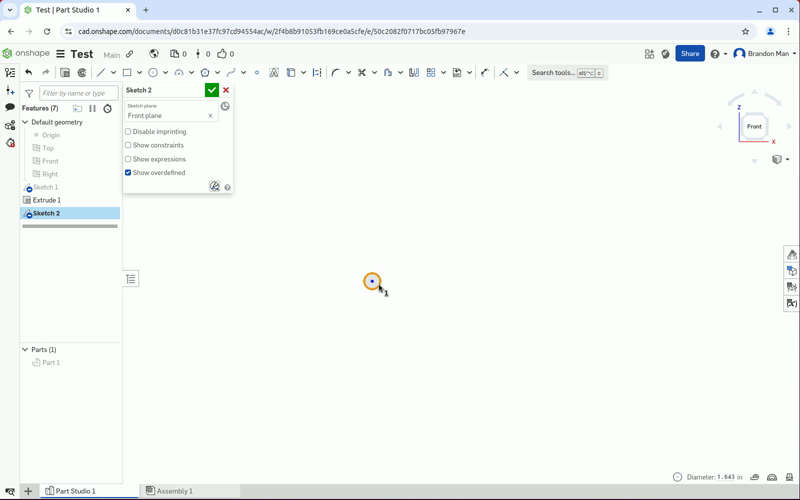
scroll(-6)
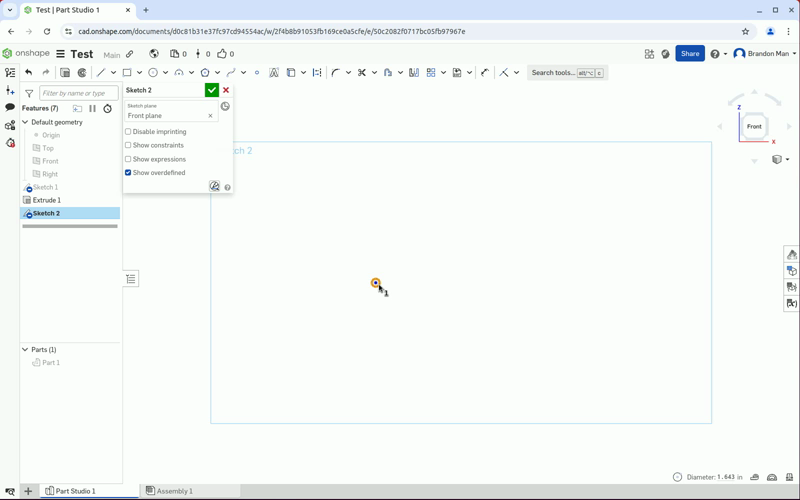
mouse_move(73, 352)
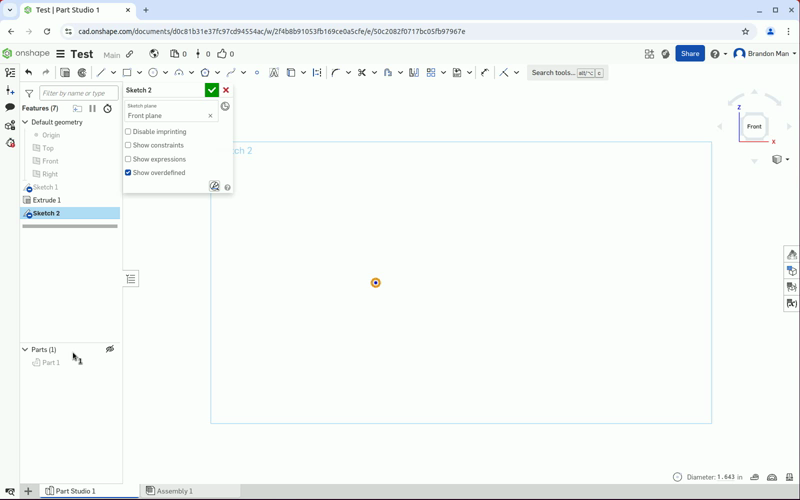
key(shift+y)
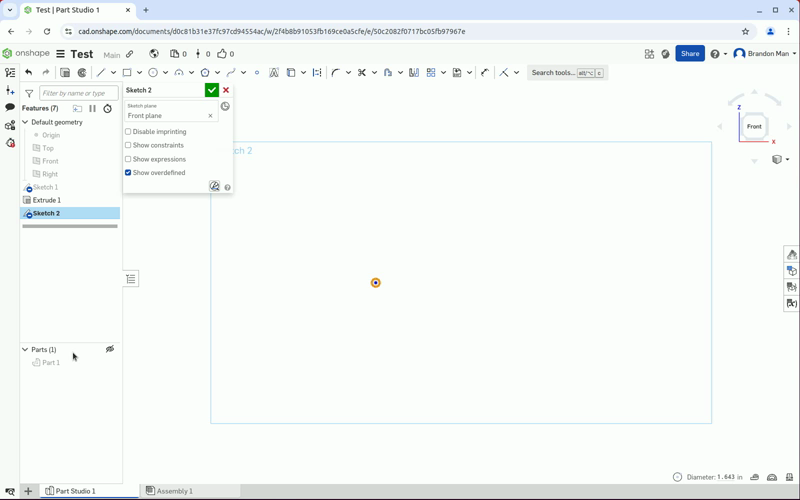
key(shift+e)
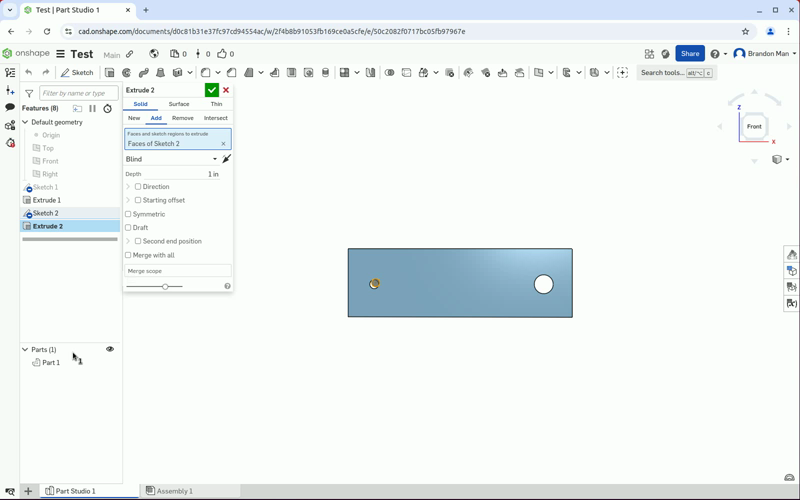
mouse_move(143, 106)
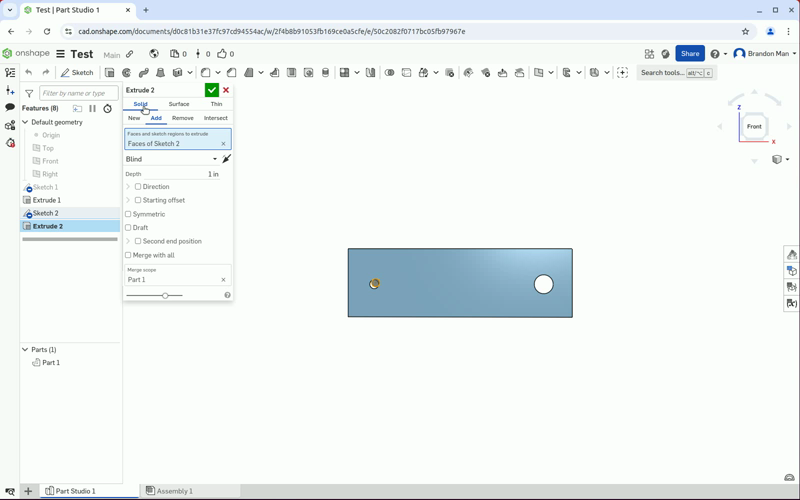
click(143, 106)
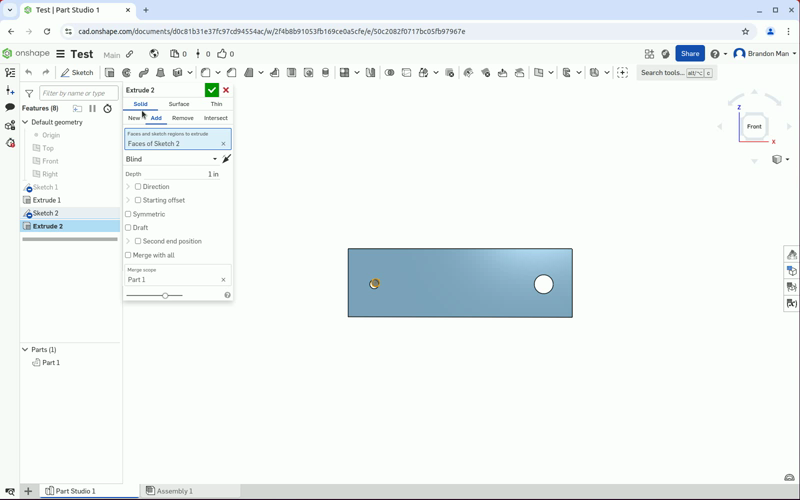
mouse_move(137, 120)
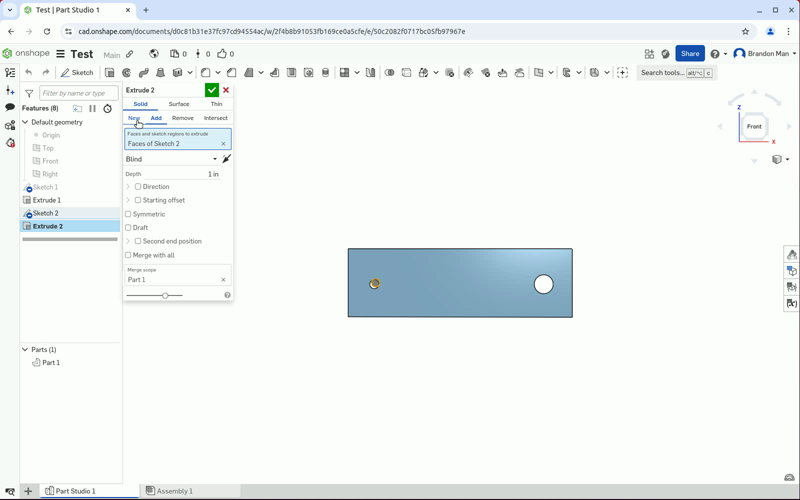
click(137, 120)
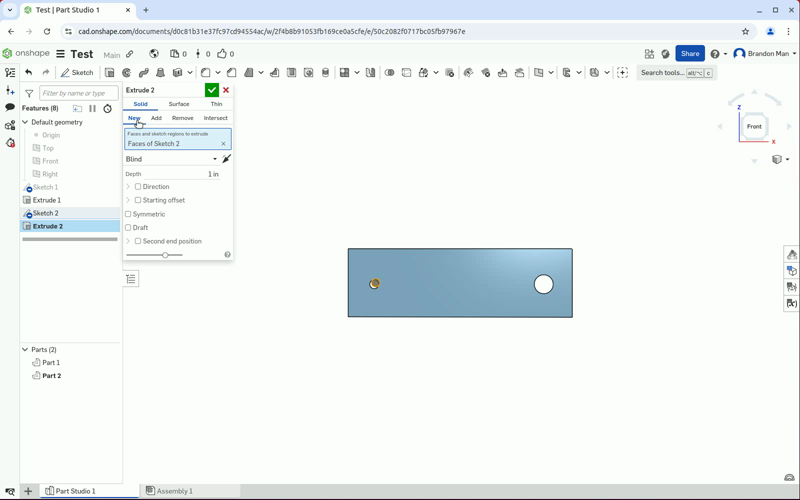
key(tab, 4)
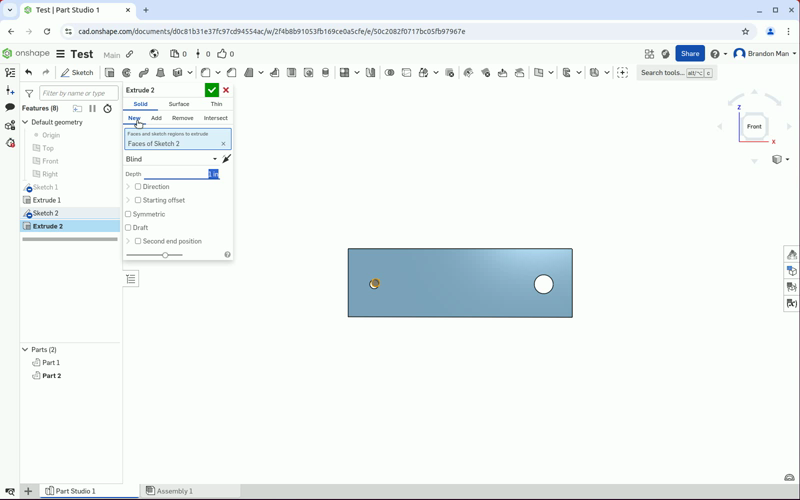
text(7.703)
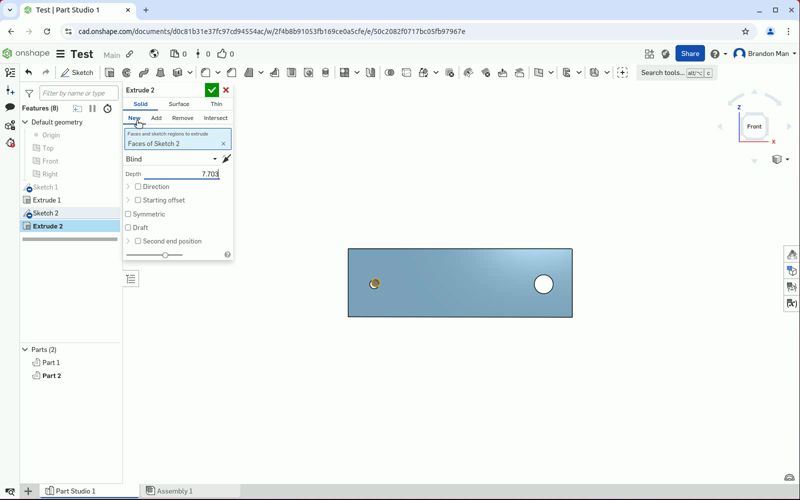
key(enter)
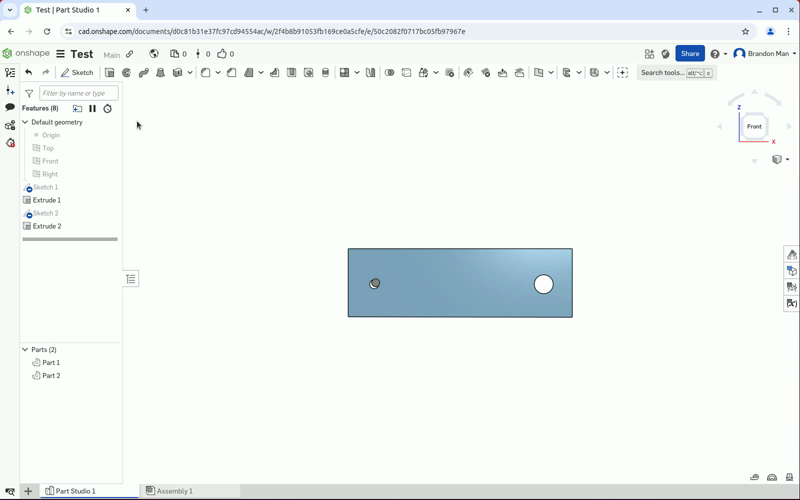
key(shift+h)
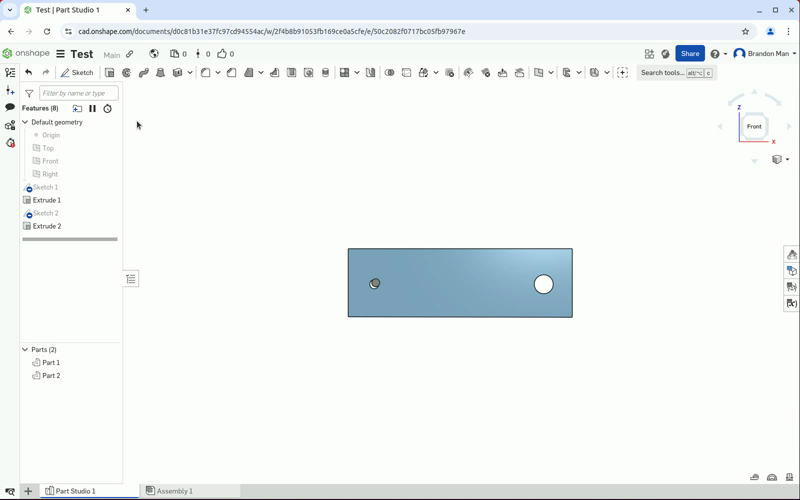
key(shift+h)
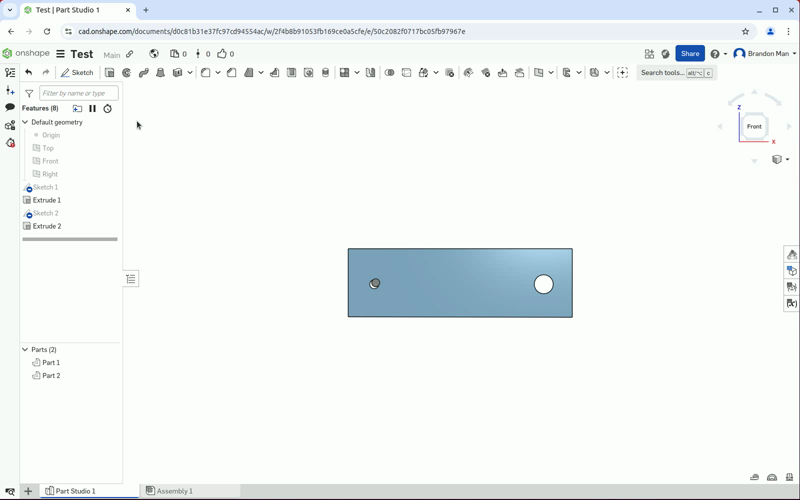
mouse_move(73, 189)
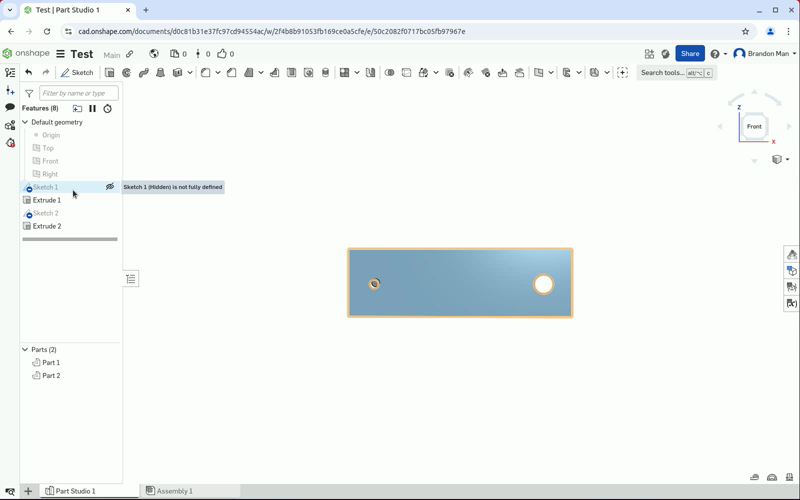
click(73, 189)
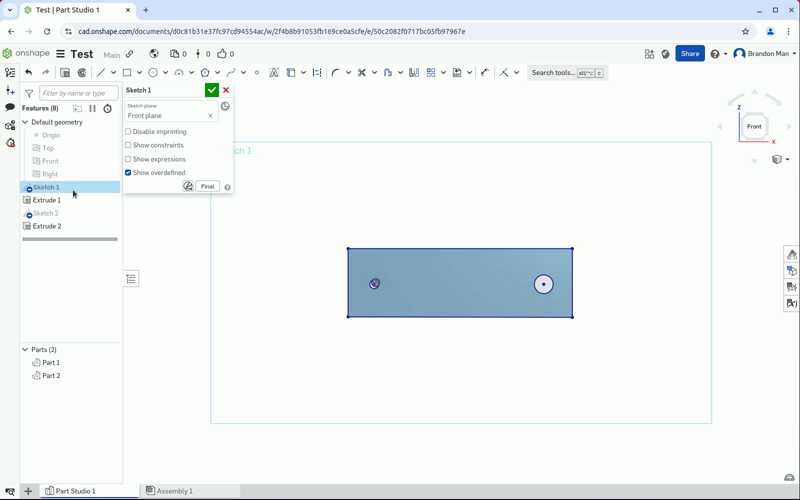
mouse_move(229, 92)
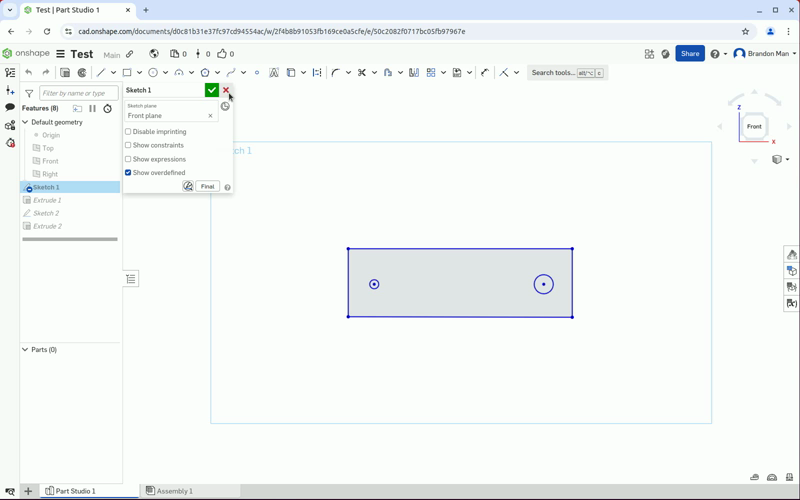
click(229, 92)
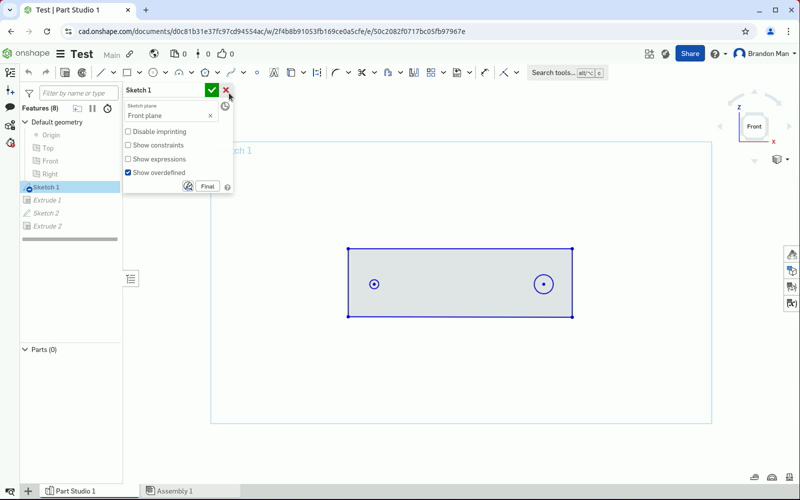
key(shift+s)
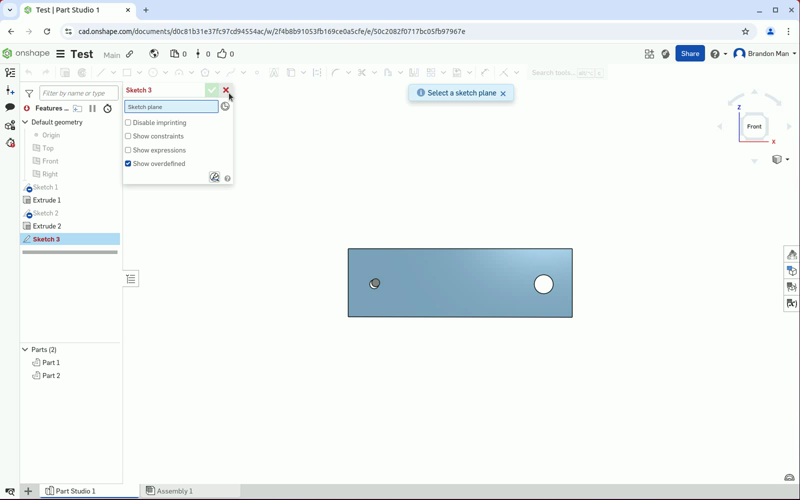
mouse_move(73, 163)
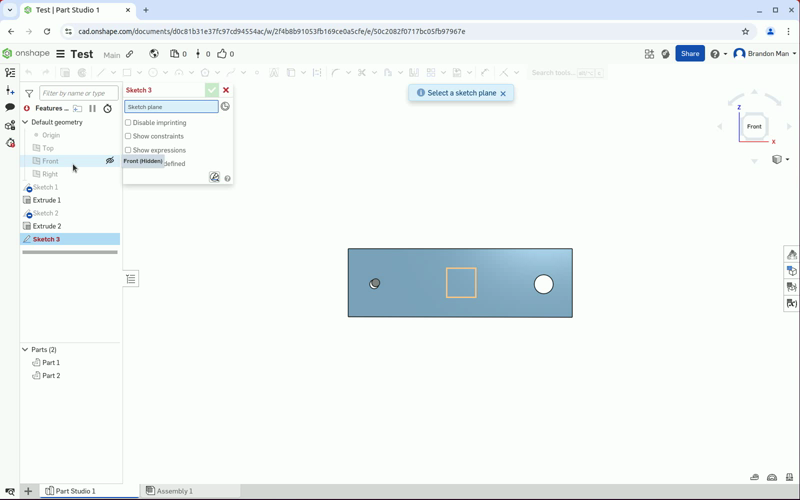
click(73, 163)
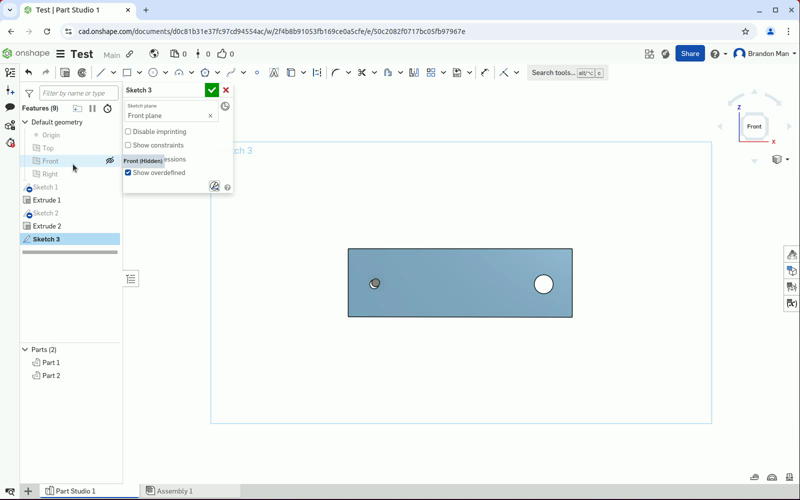
mouse_move(73, 352)
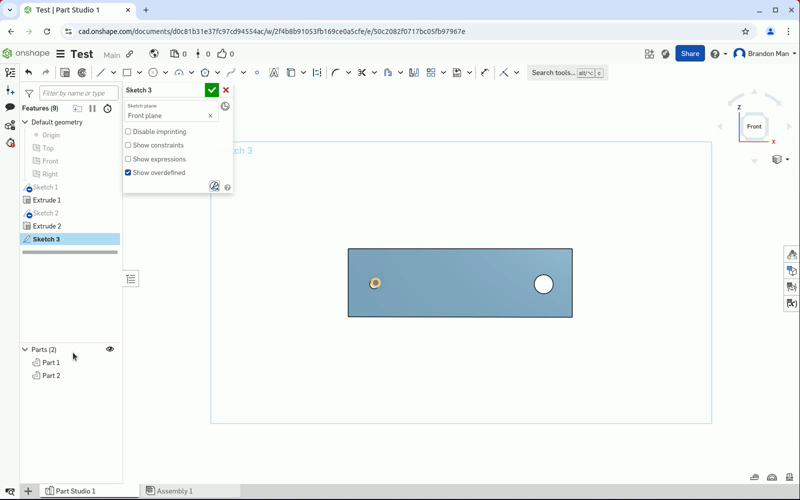
key(y)
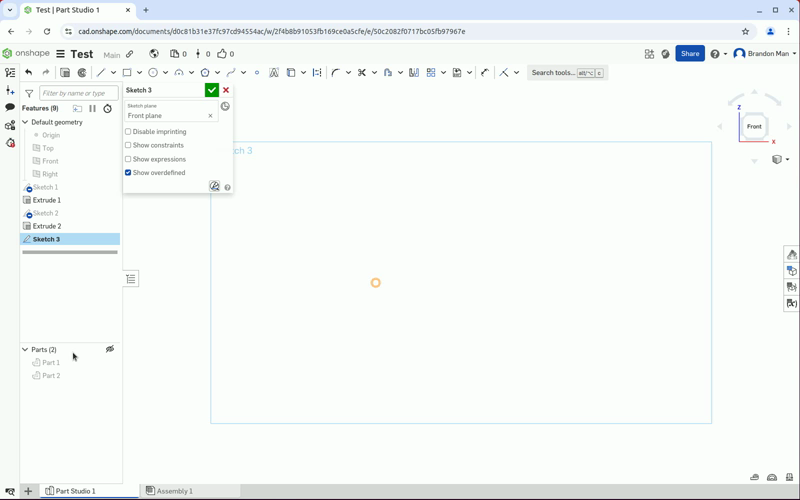
key(c)
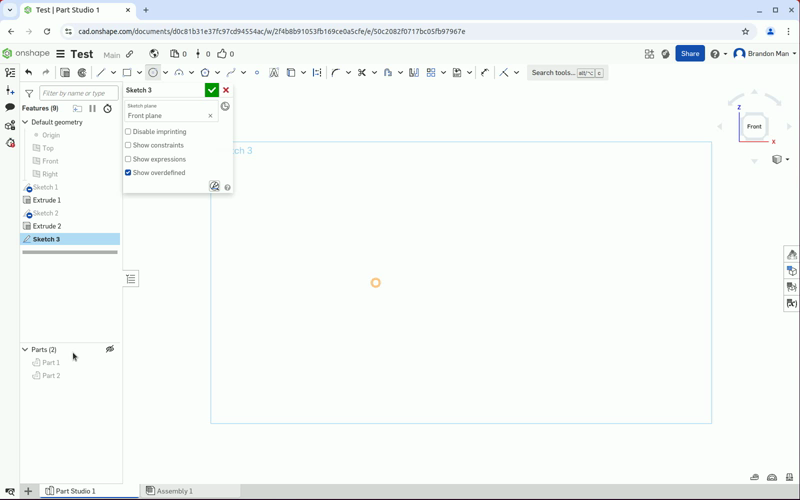
key_down(shift)
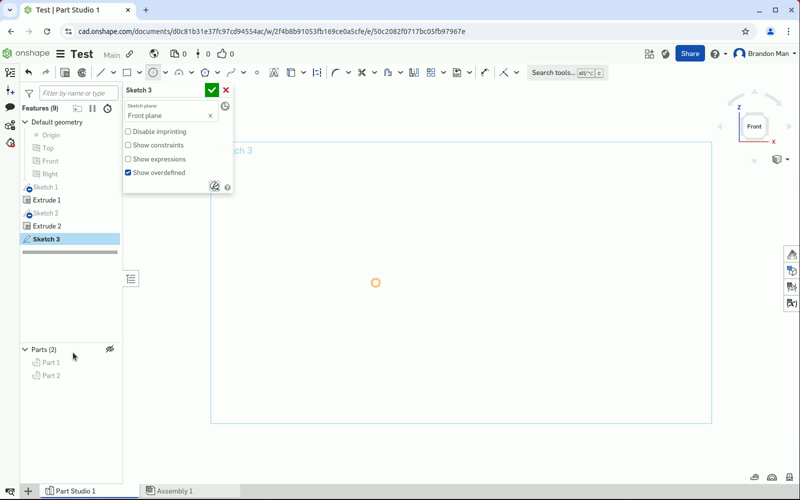
mouse_move(544, 282)
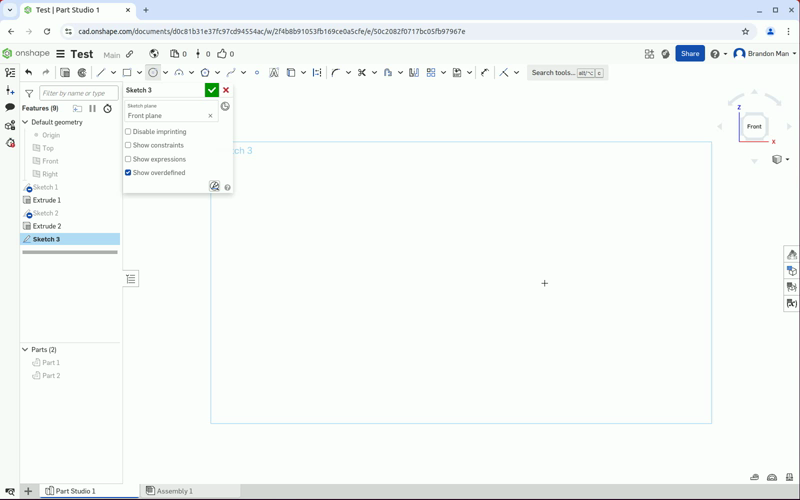
click(544, 282)
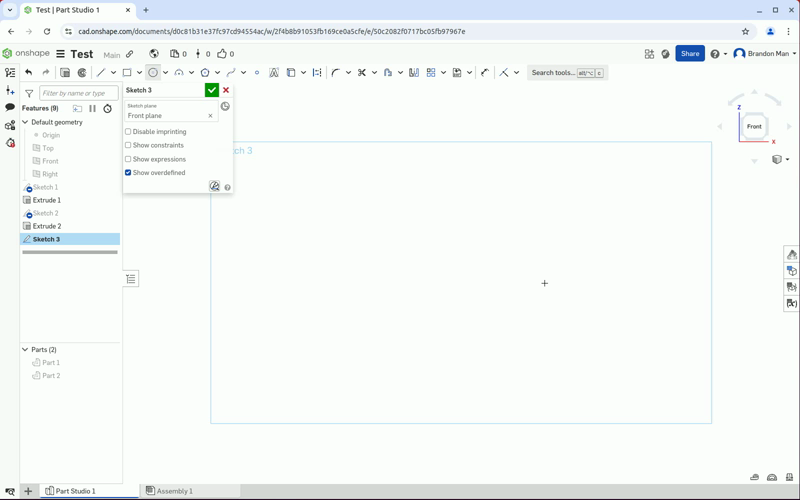
key_up(shift)
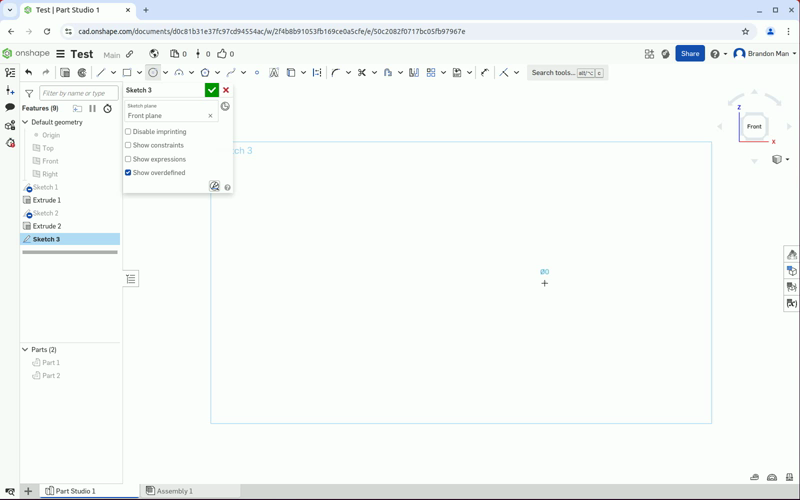
mouse_move(554, 282)
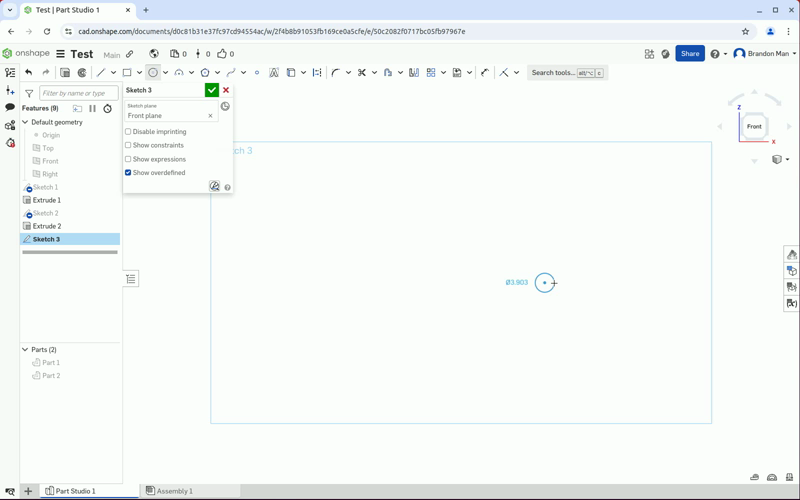
click(554, 282)
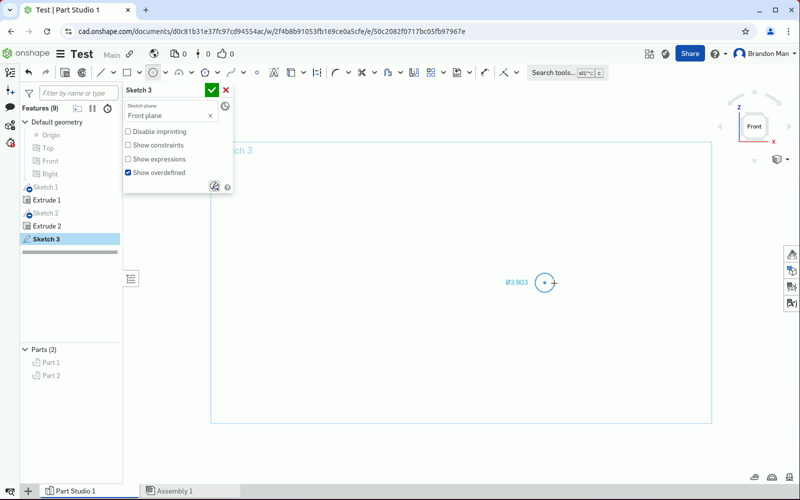
key(esc)
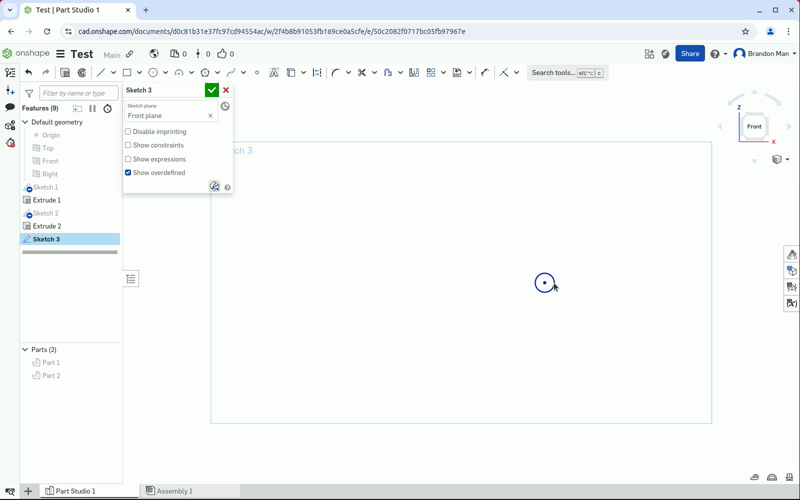
mouse_move(542, 277)
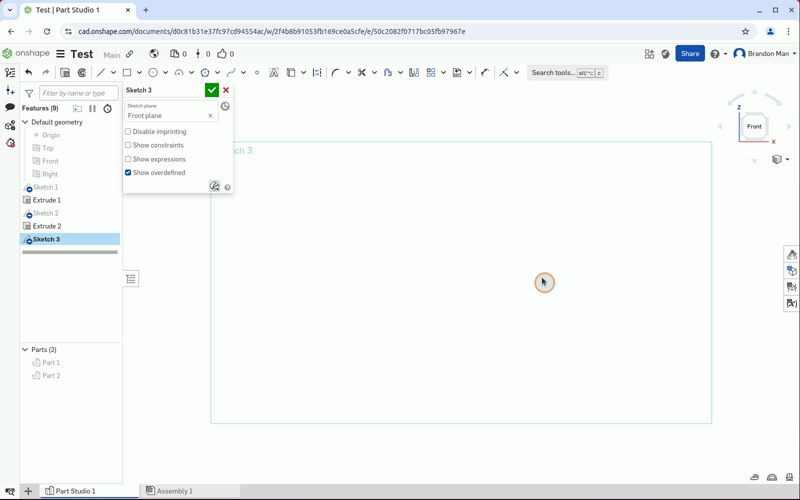
scroll(6)
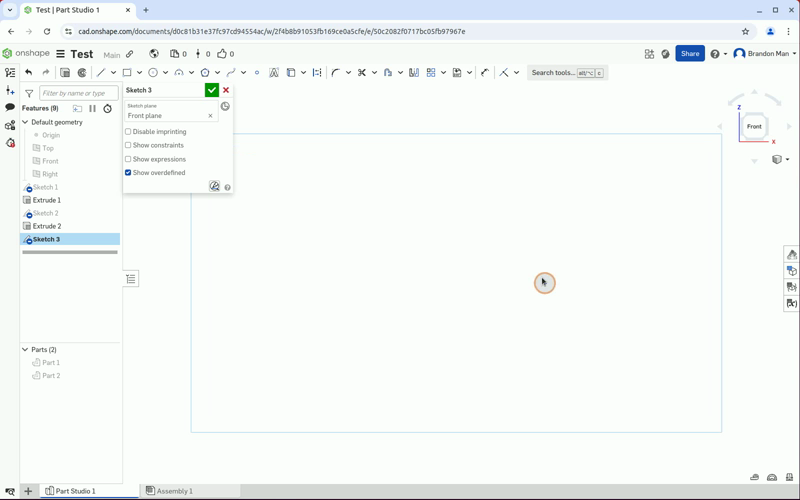
scroll(6)
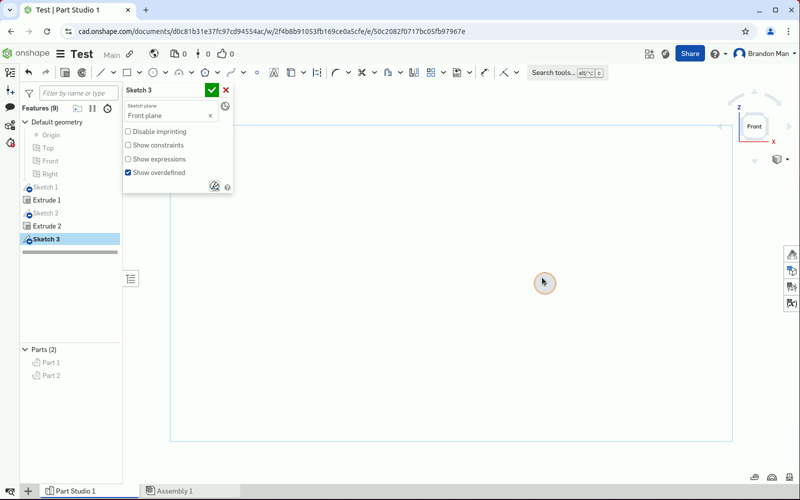
scroll(6)
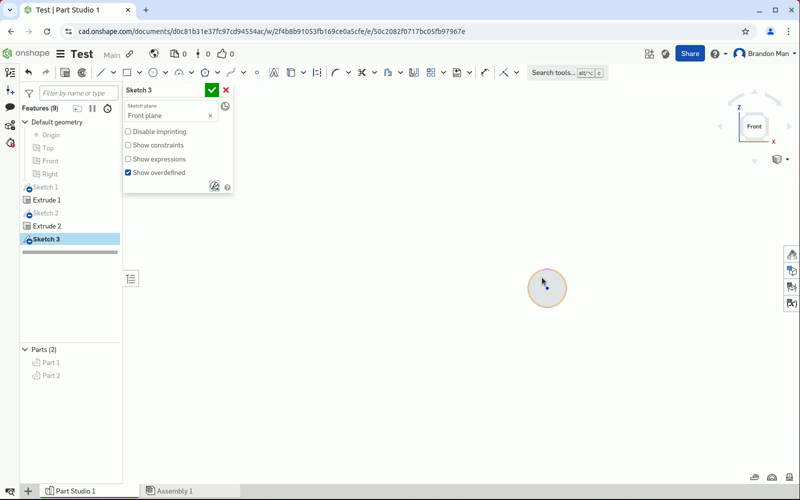
scroll(6)
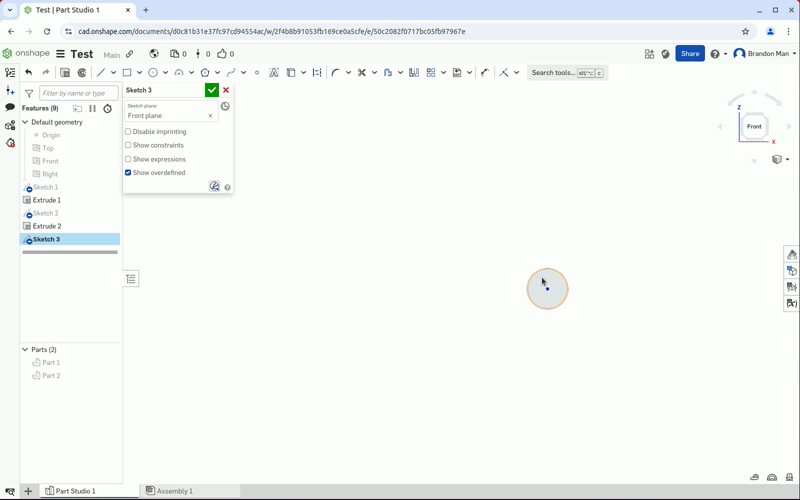
scroll(6)
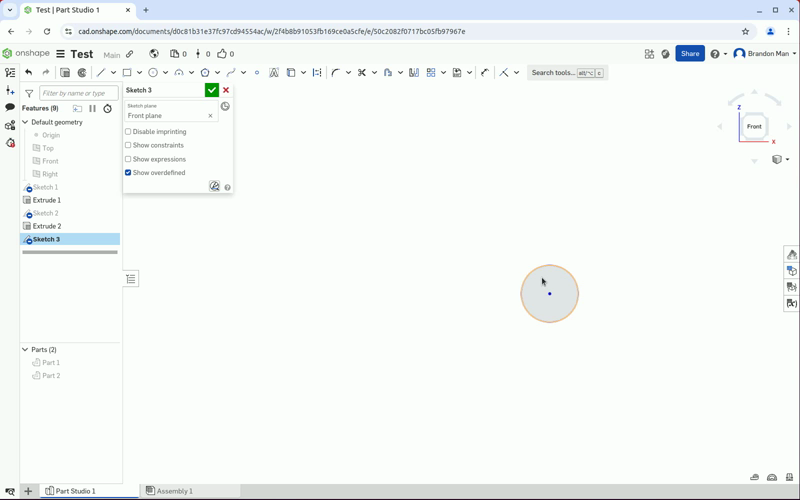
scroll(6)
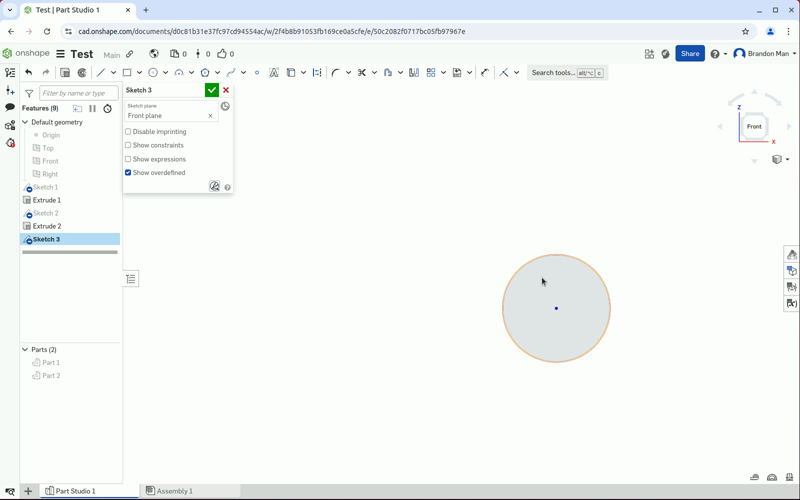
scroll(6)
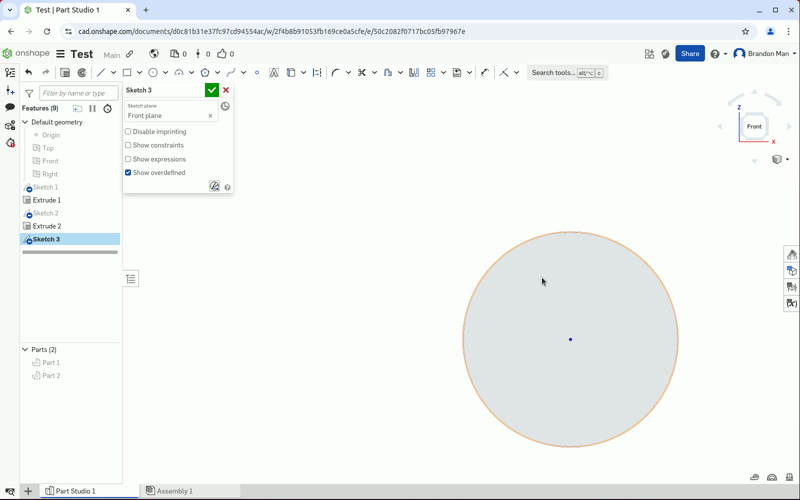
click(542, 277)
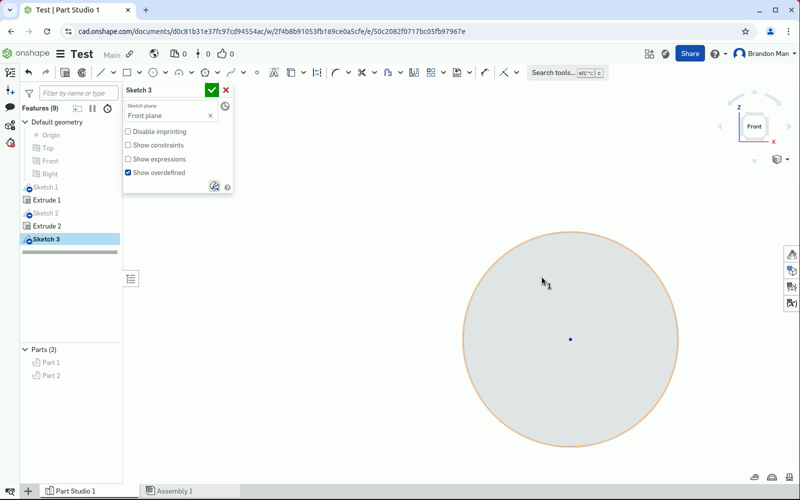
scroll(-6)
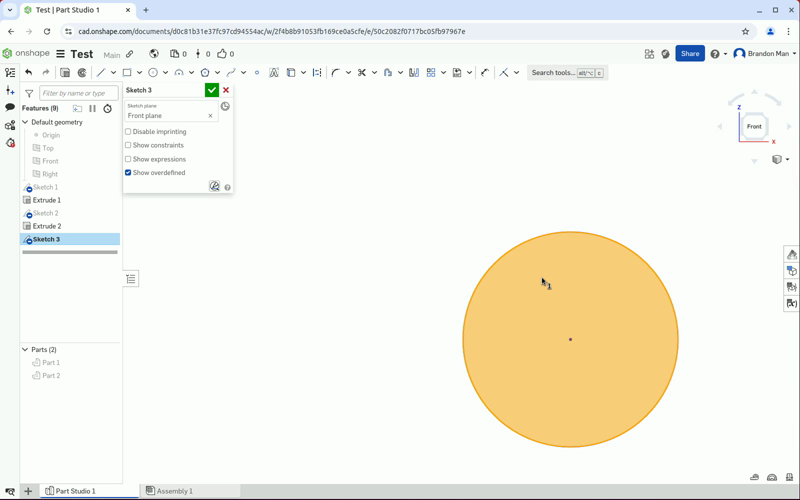
scroll(-6)
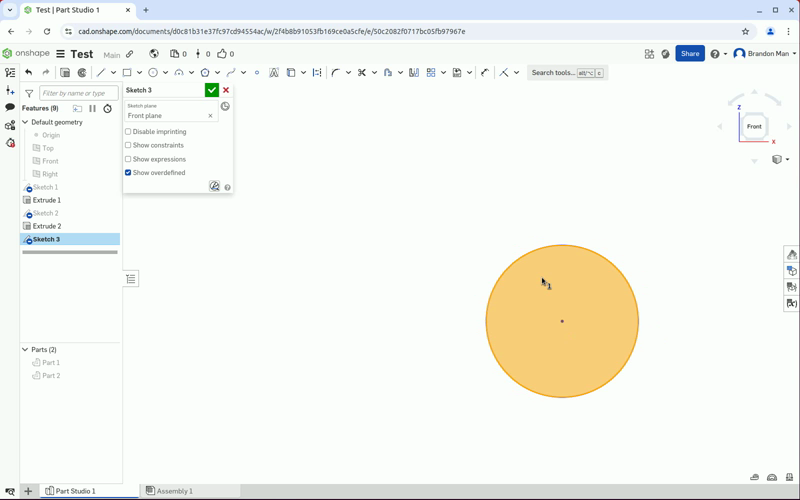
scroll(-6)
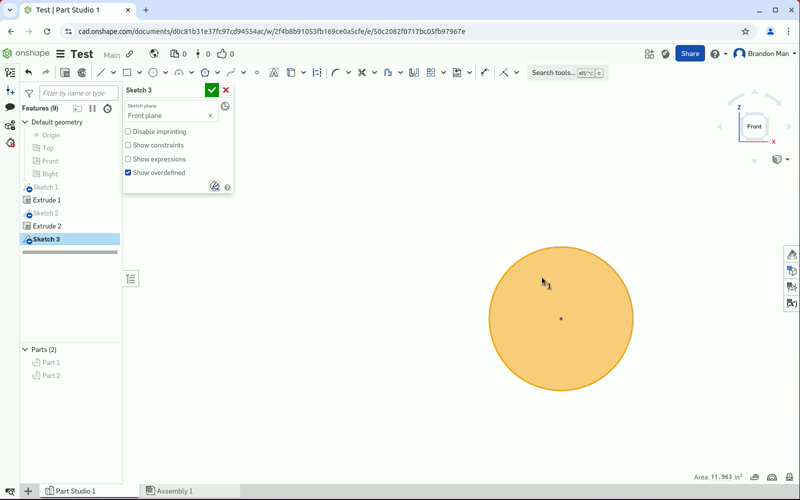
scroll(-6)
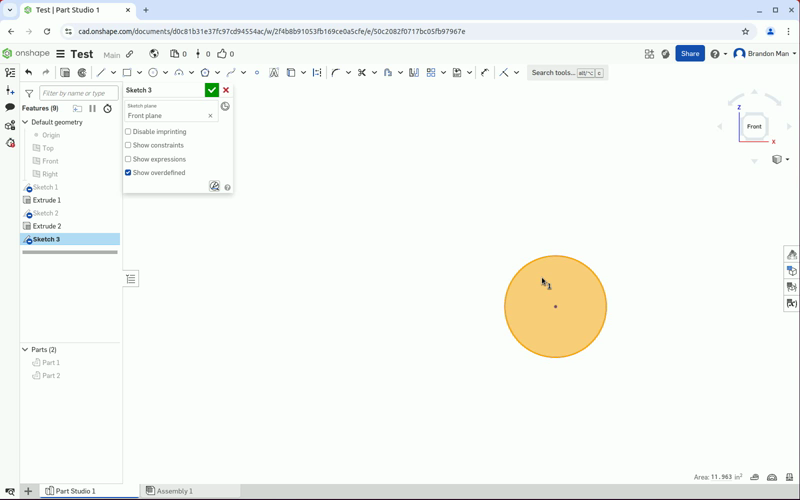
scroll(-6)
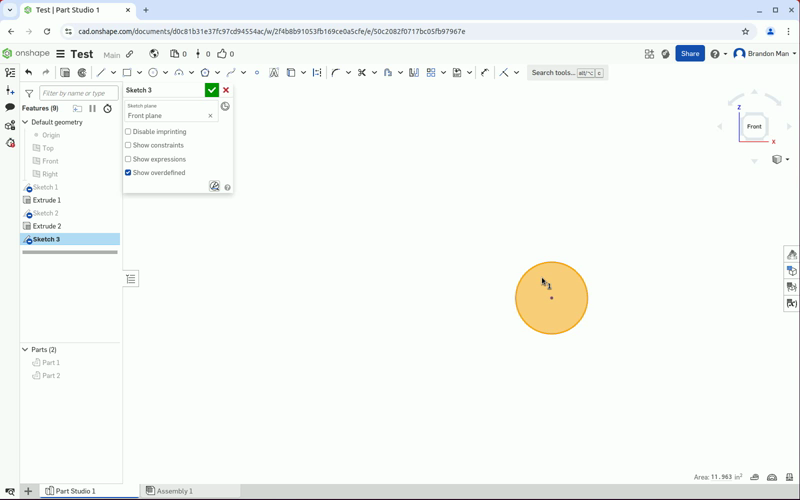
scroll(-6)
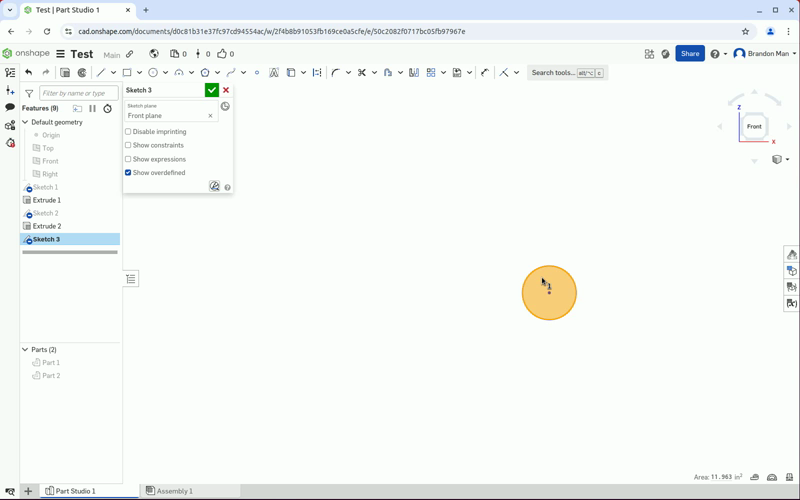
scroll(-6)
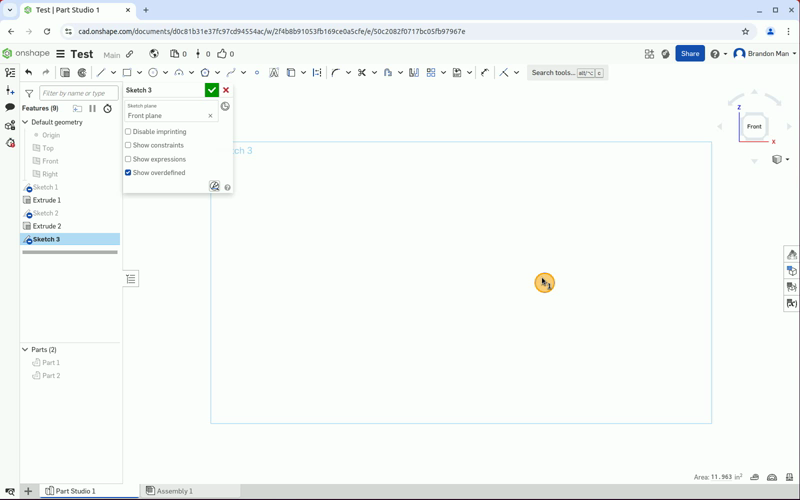
mouse_move(73, 352)
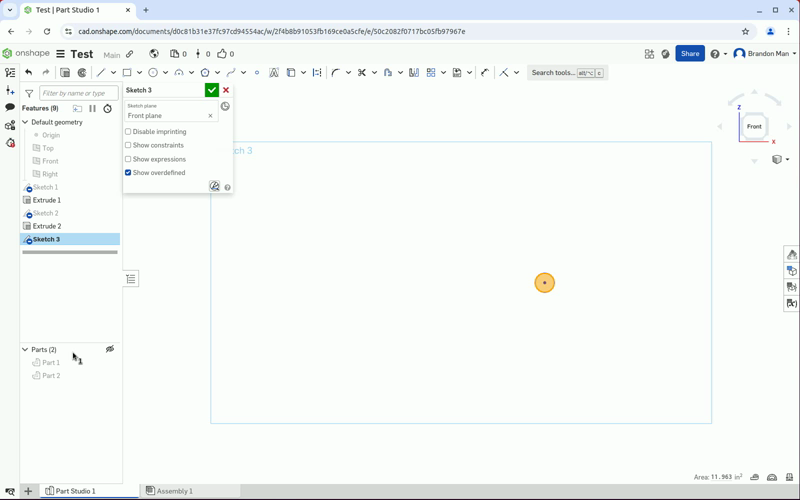
key(shift+y)
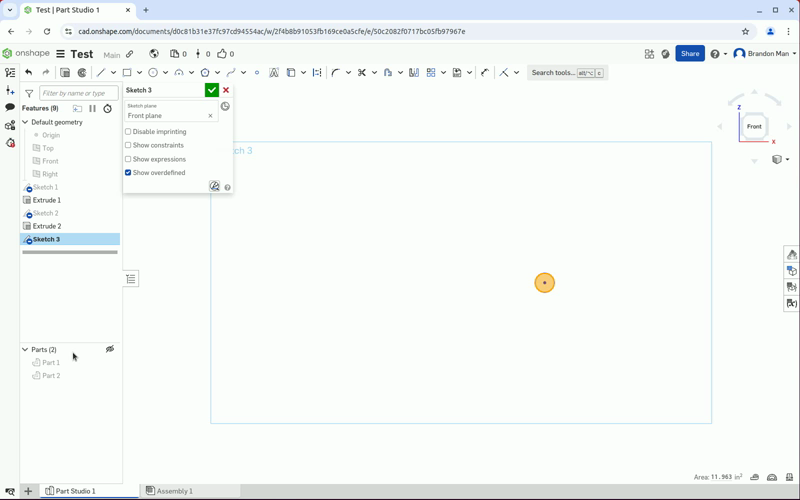
key(shift+e)
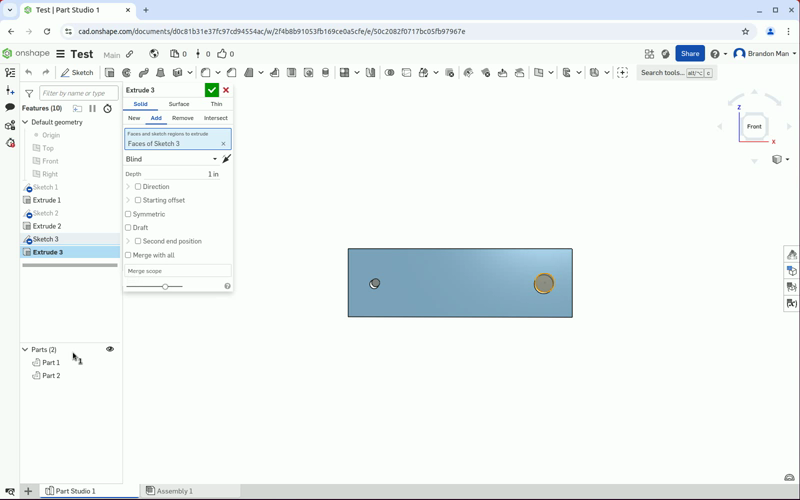
mouse_move(143, 106)
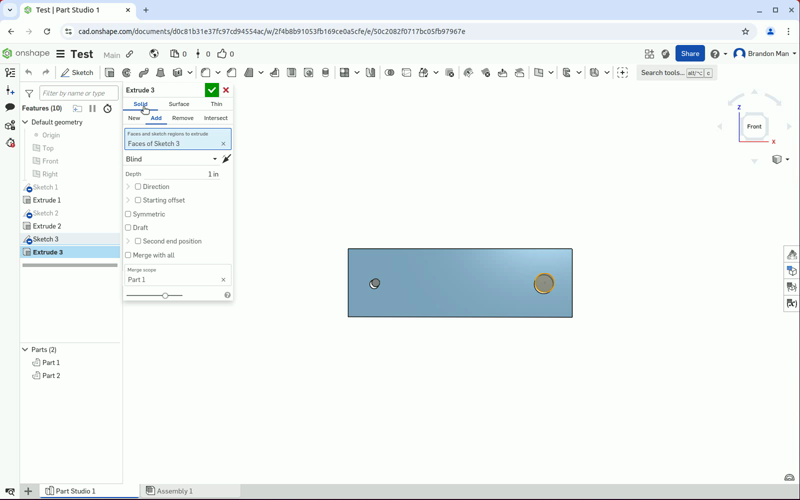
click(143, 106)
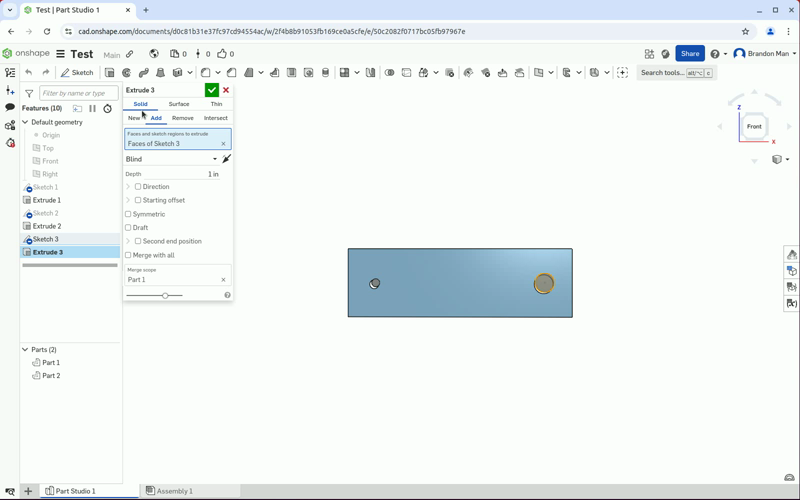
mouse_move(137, 120)
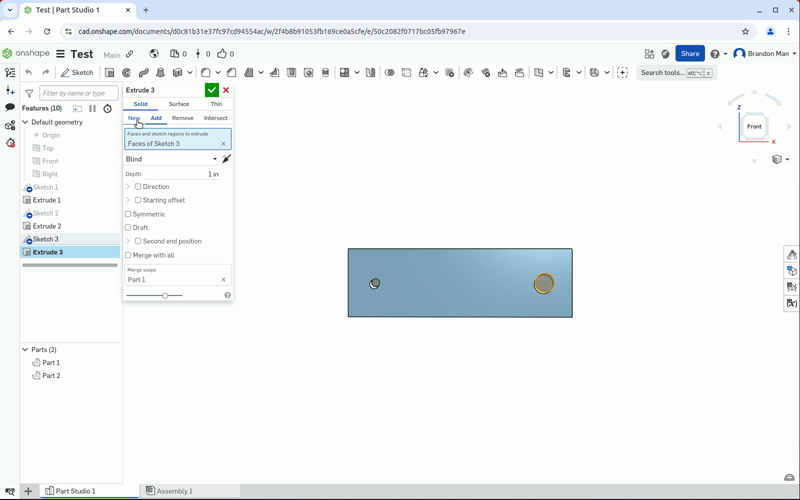
click(137, 120)
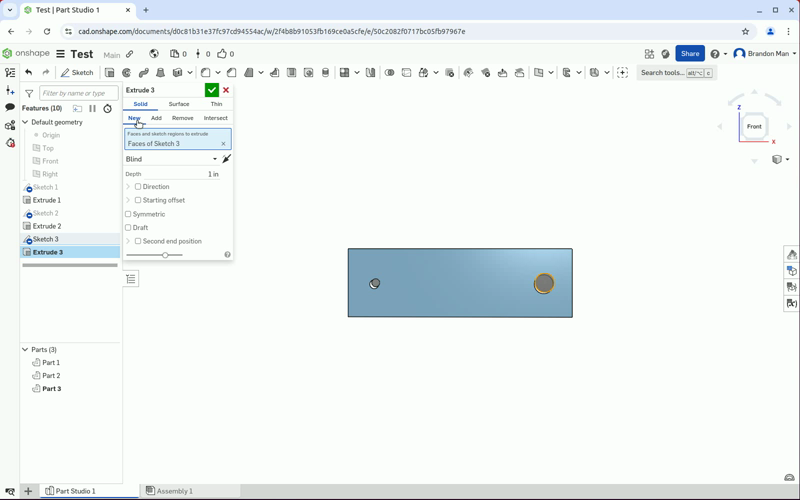
key(tab, 4)
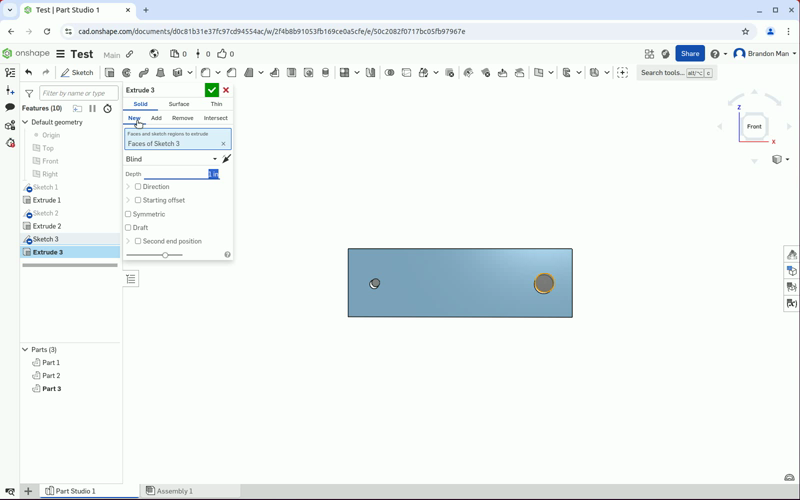
text(7.703)
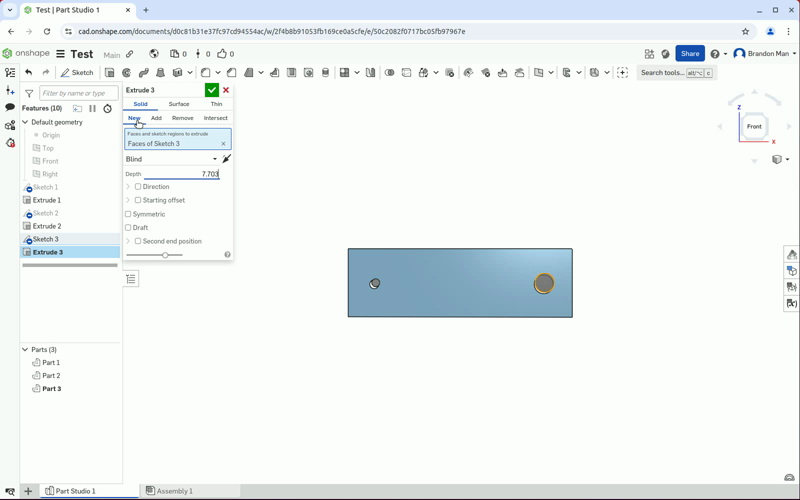
key(enter)
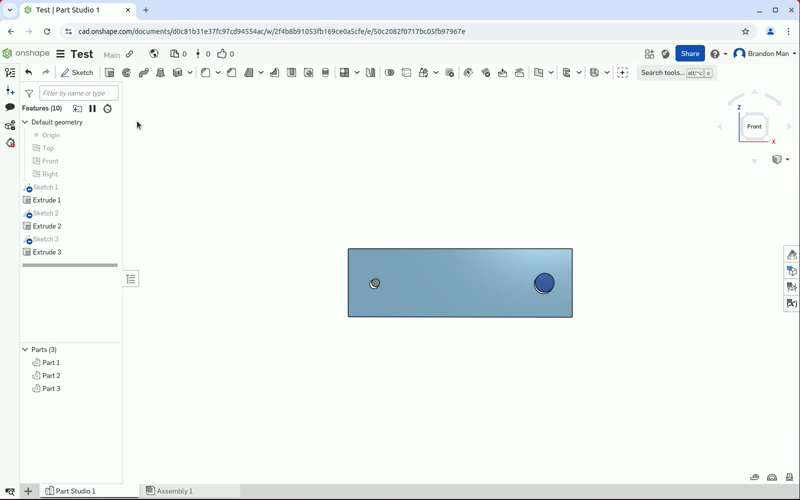
key(shift+h)
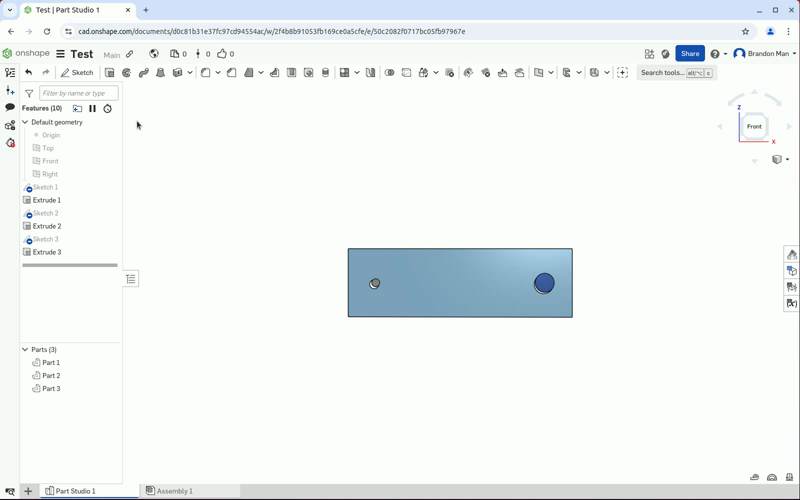
key(shift+h)
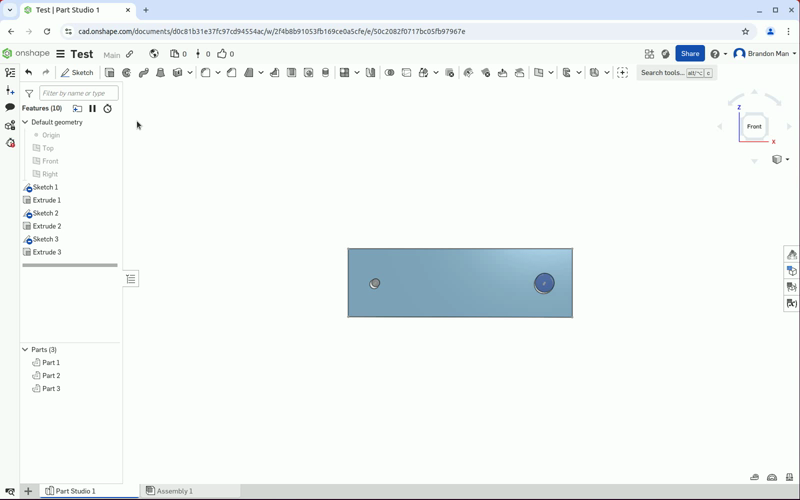
key(shift+7)
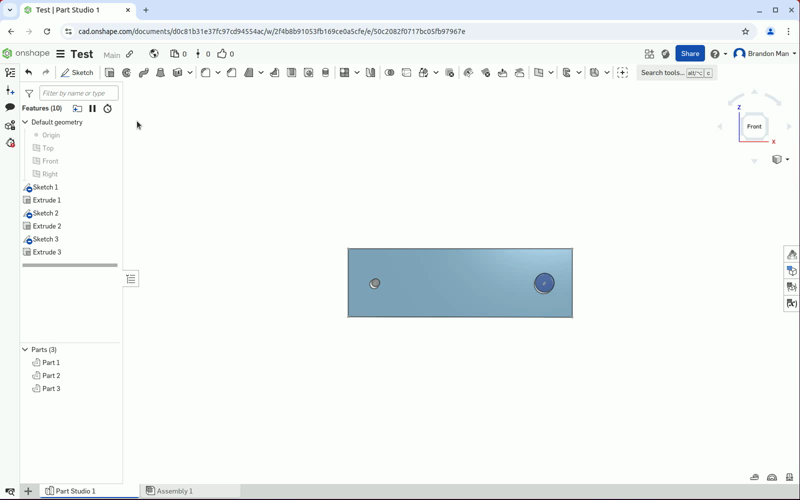
key(left, 2)
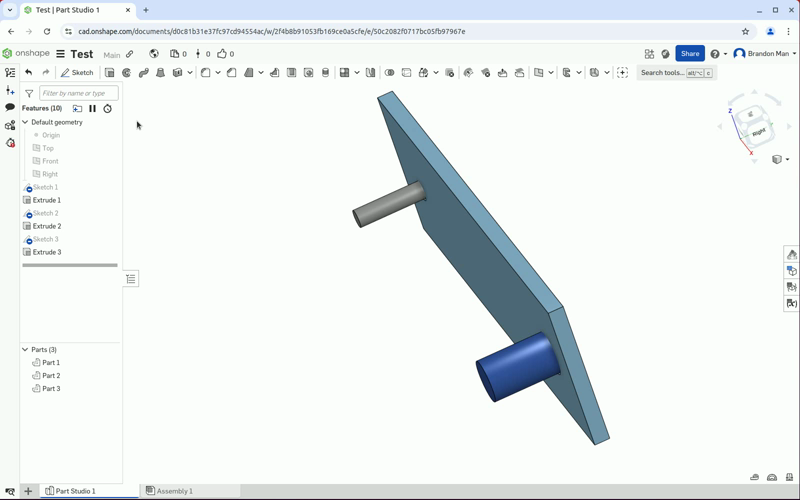
key(down, 2)
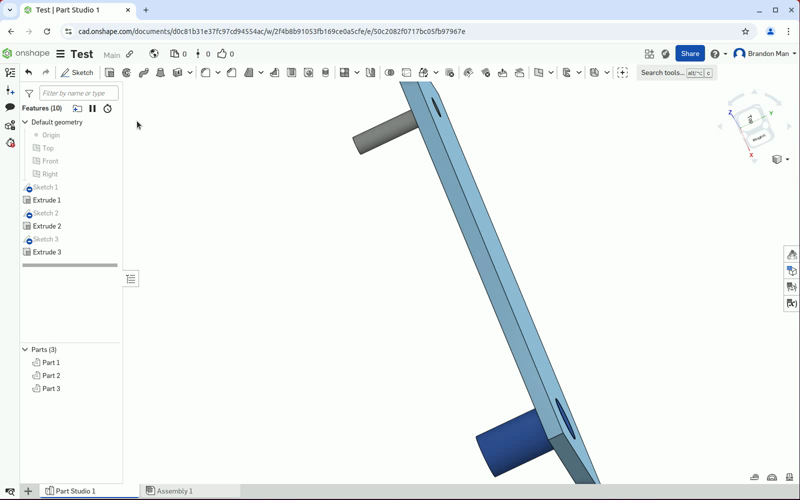
key(up, 2)
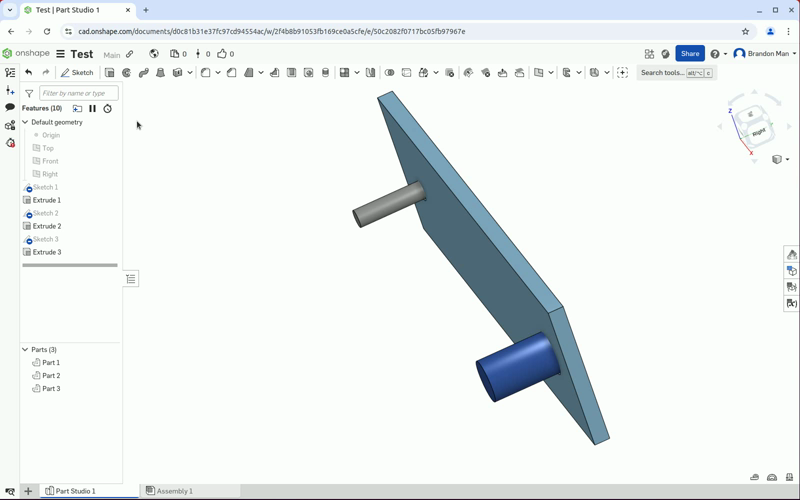
key(right, 2)
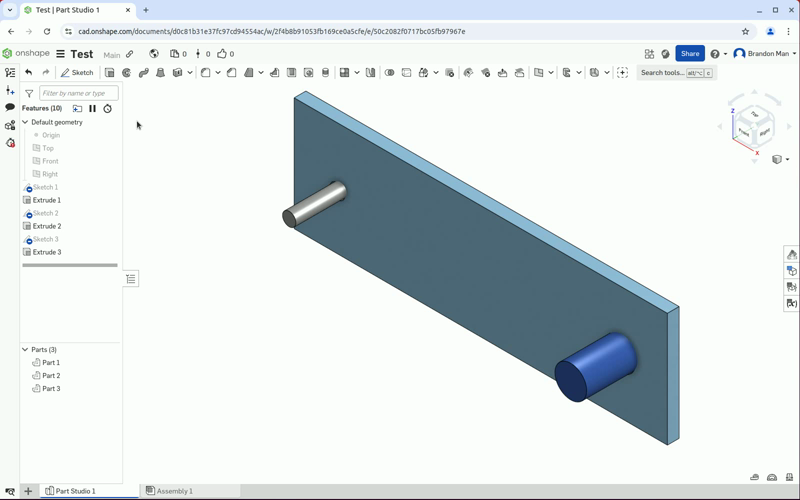
mouse_move(73, 189)
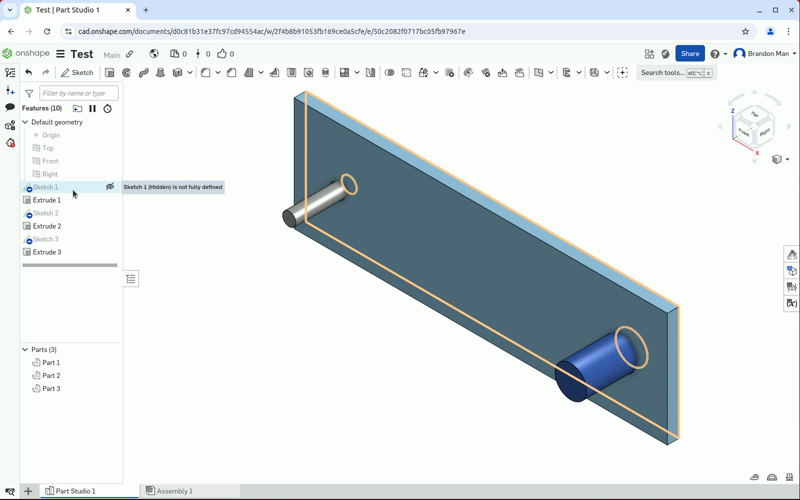
click(73, 189)